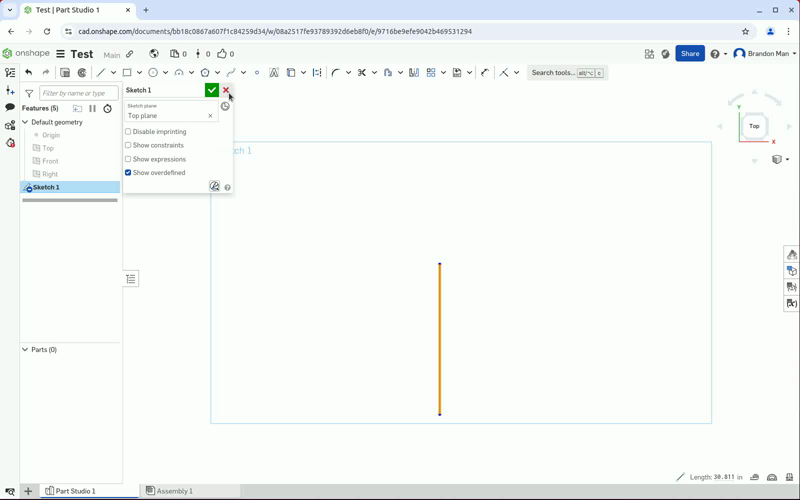
key(shift+h)
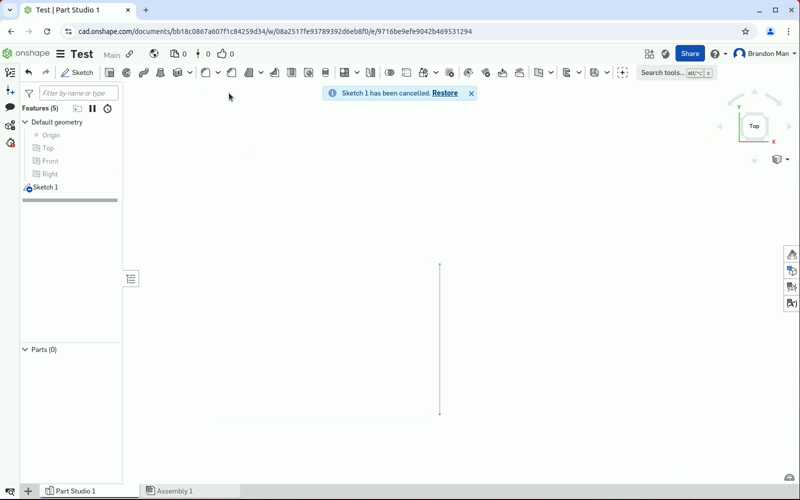
key(shift+s)
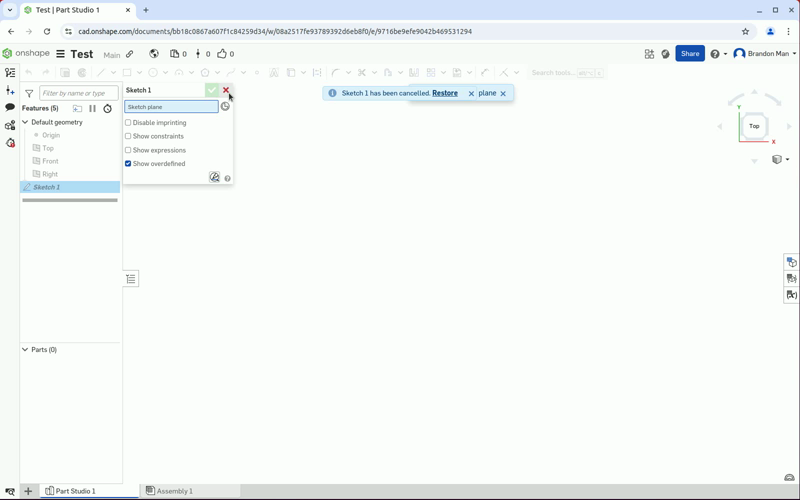
mouse_move(73, 150)
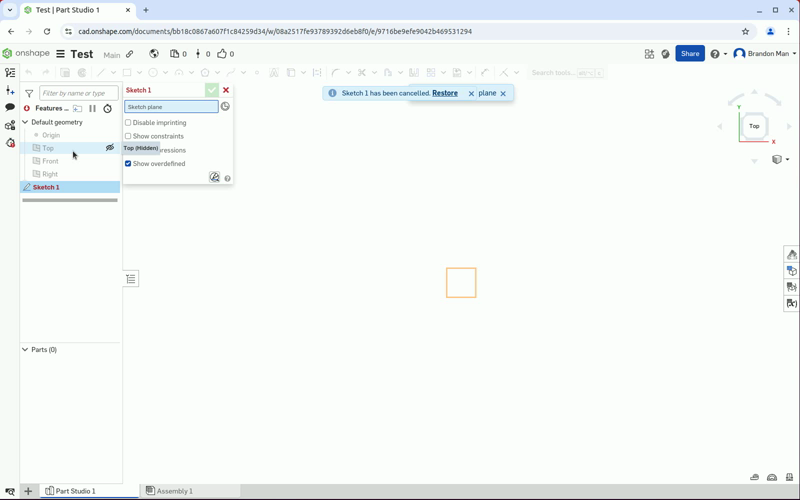
click(73, 150)
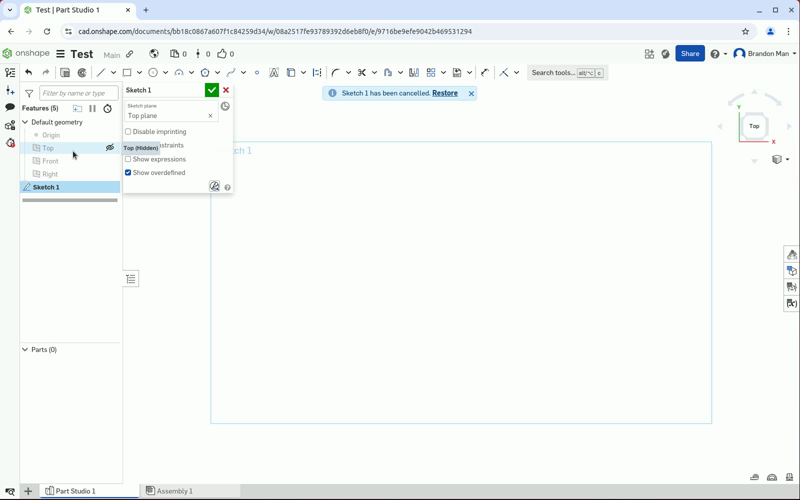
mouse_move(73, 352)
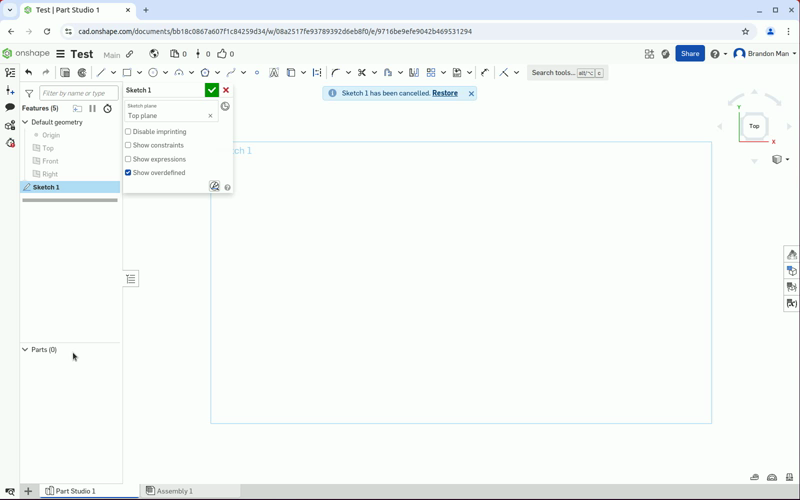
key(y)
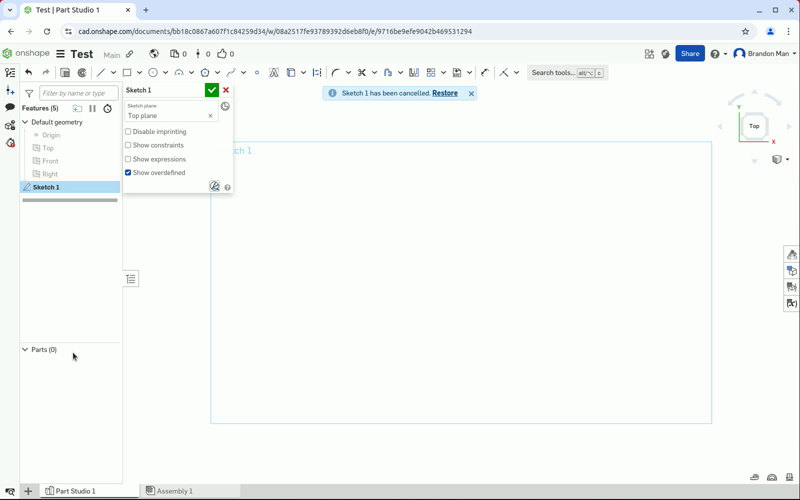
key(l)
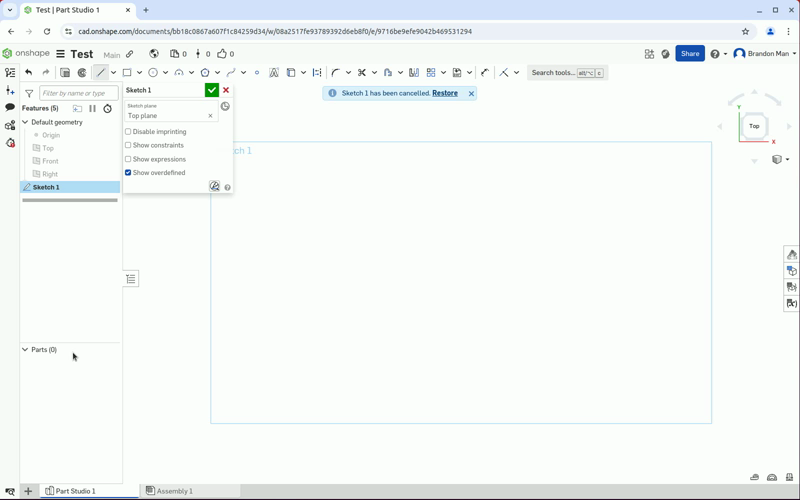
key_down(shift)
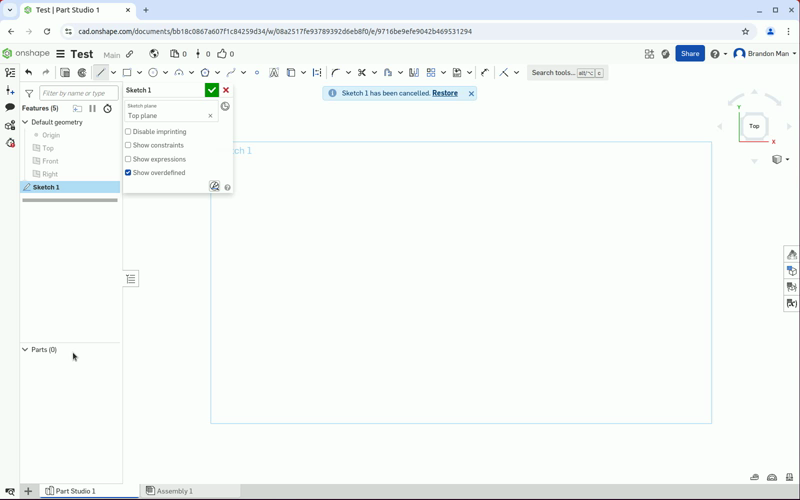
mouse_move(349, 282)
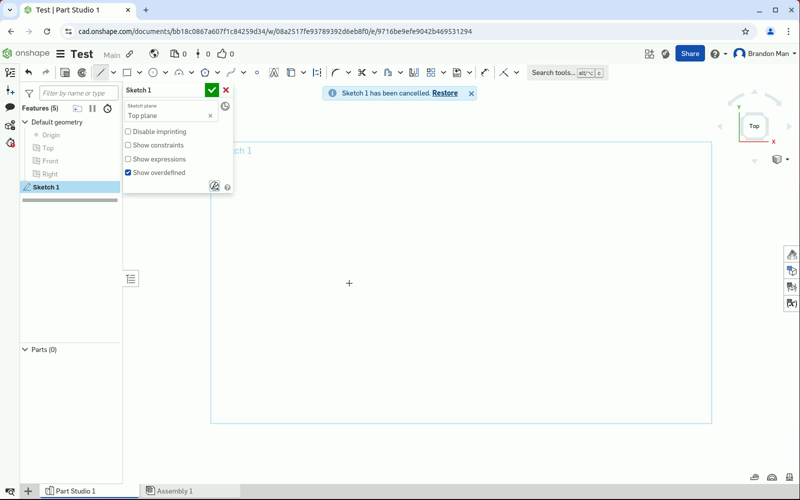
click(349, 282)
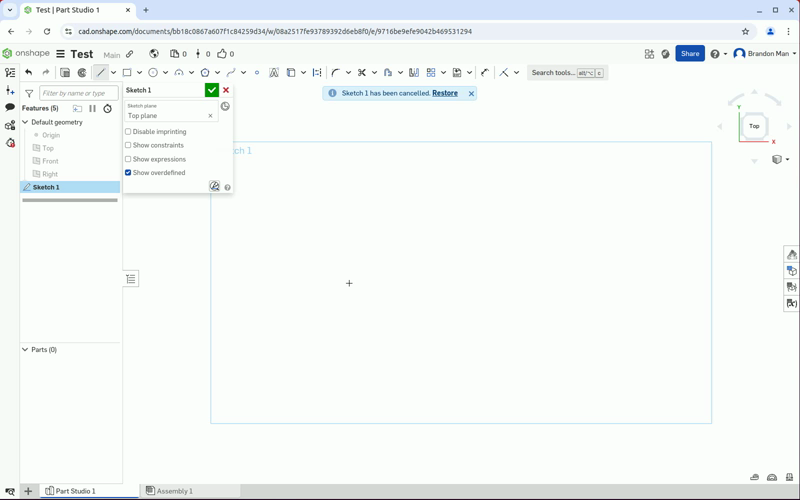
key_up(shift)
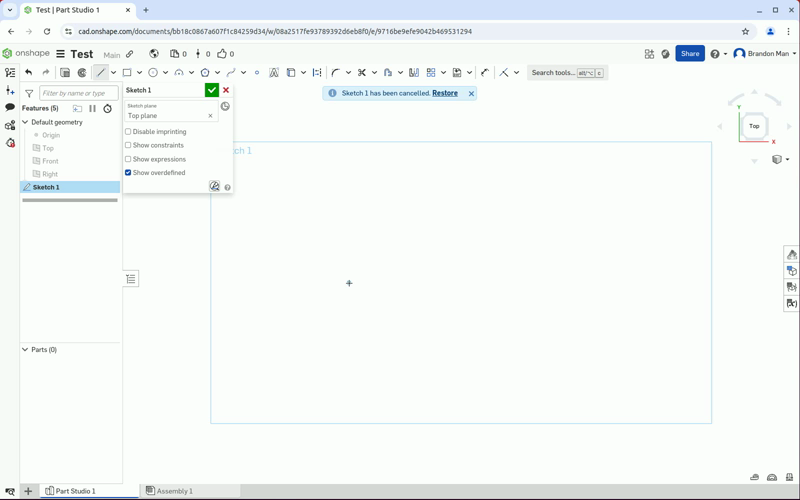
key_down(shift)
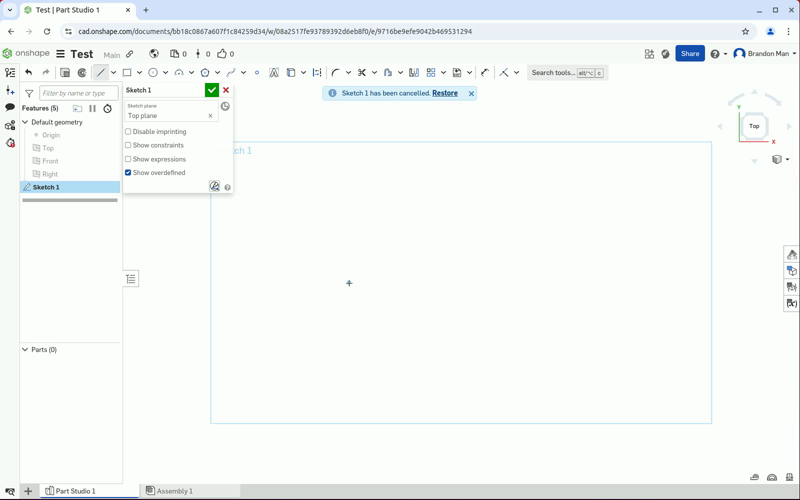
mouse_move(405, 378)
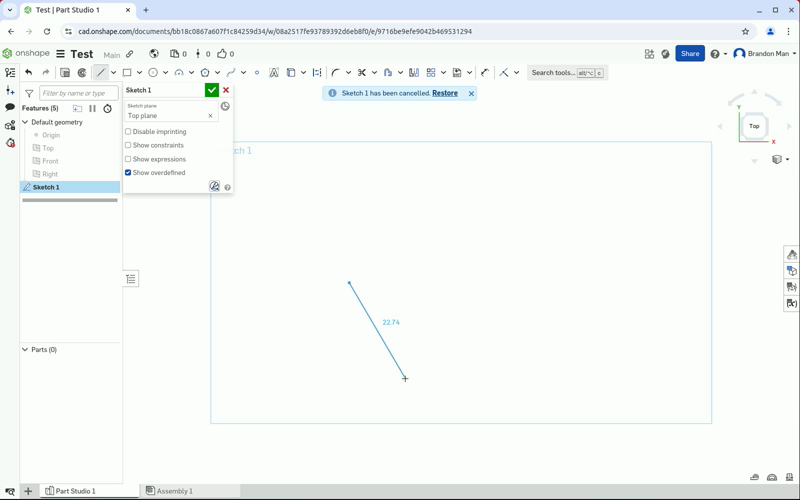
click(405, 378)
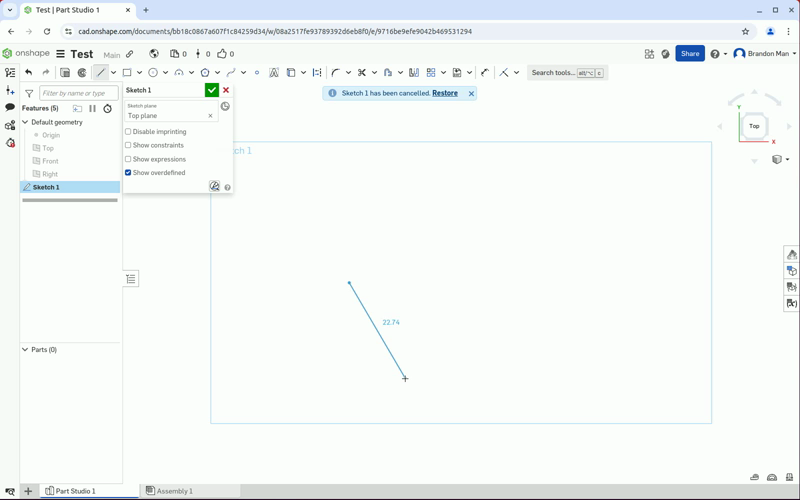
key_up(shift)
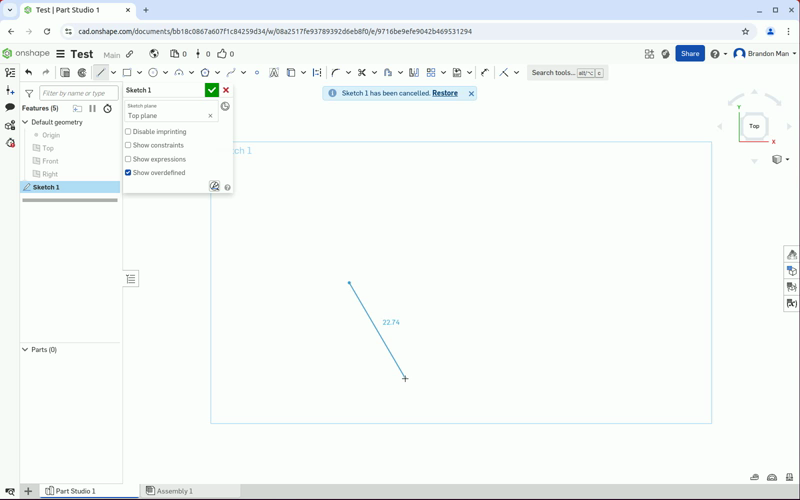
key_down(shift)
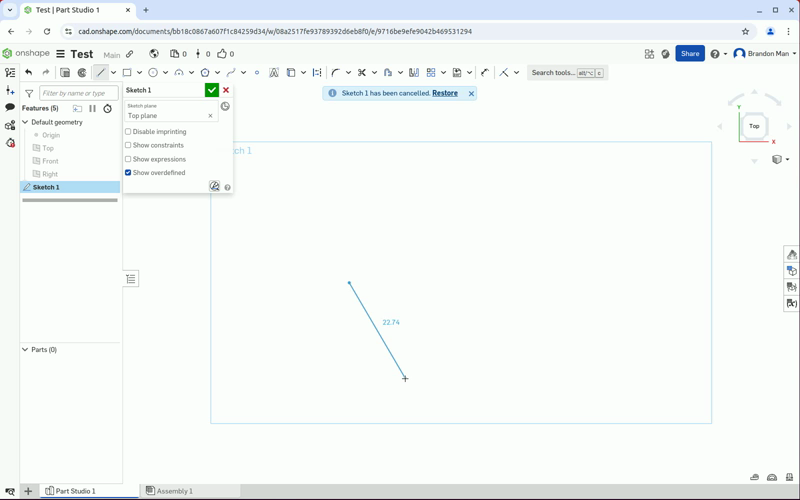
mouse_move(514, 378)
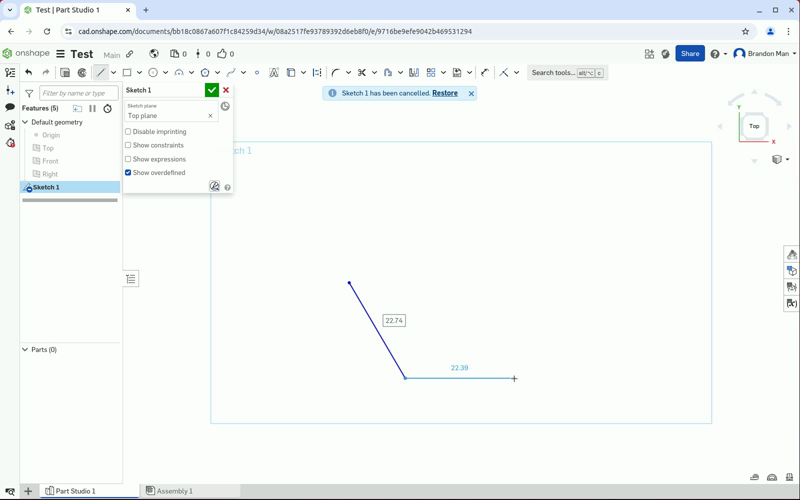
click(514, 378)
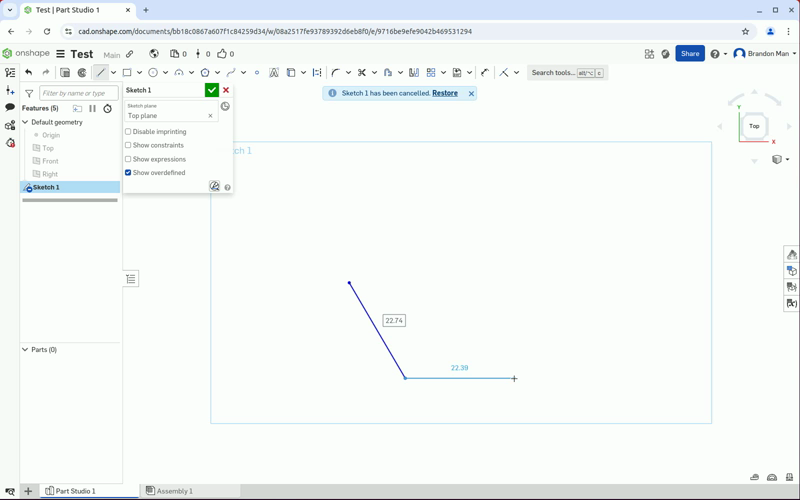
key_up(shift)
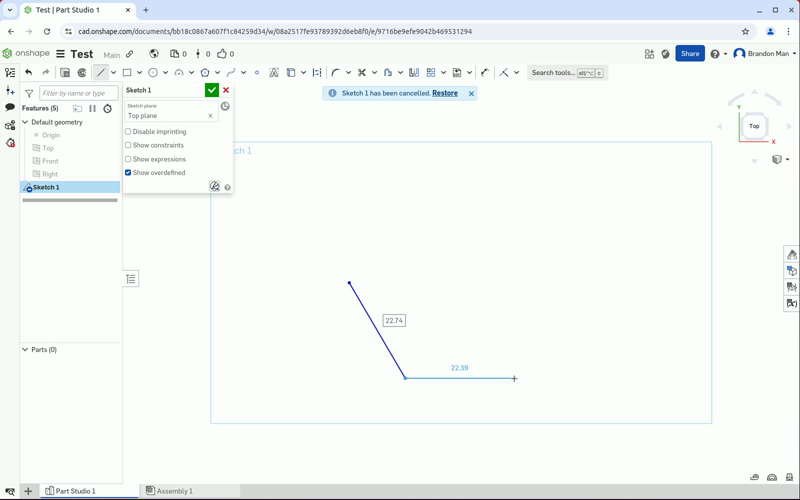
key_down(shift)
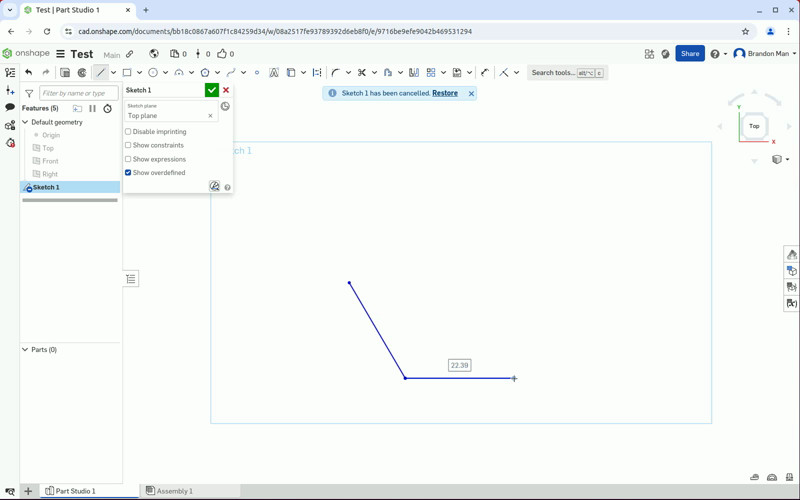
mouse_move(569, 282)
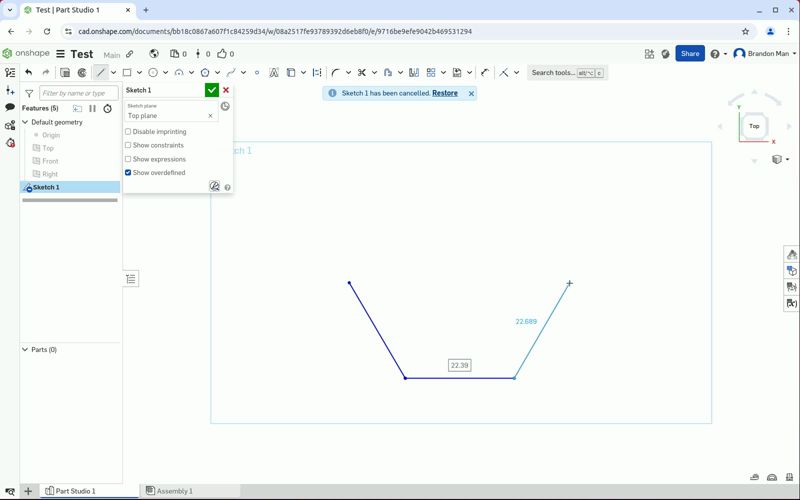
click(569, 282)
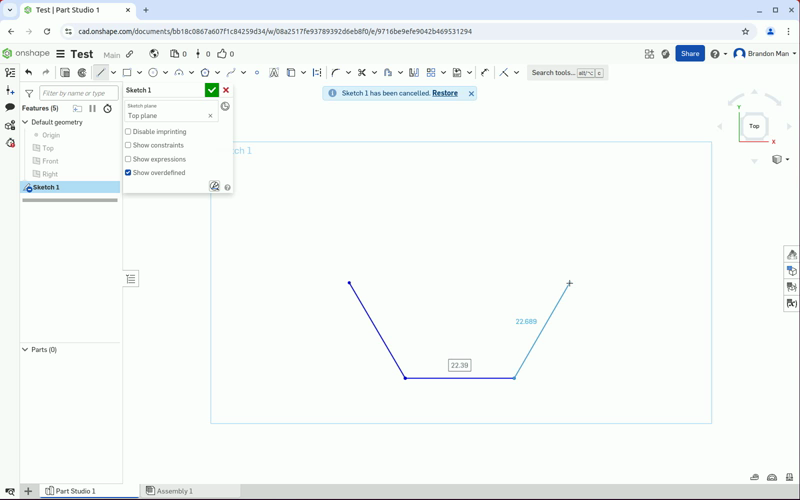
key_up(shift)
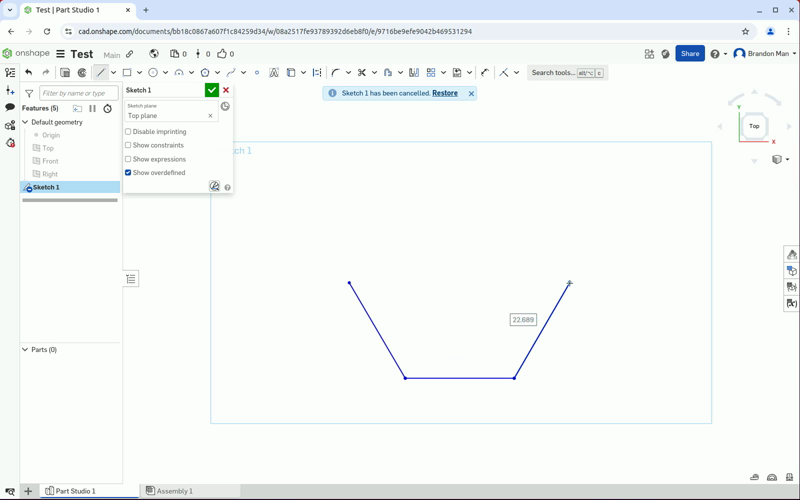
key_down(shift)
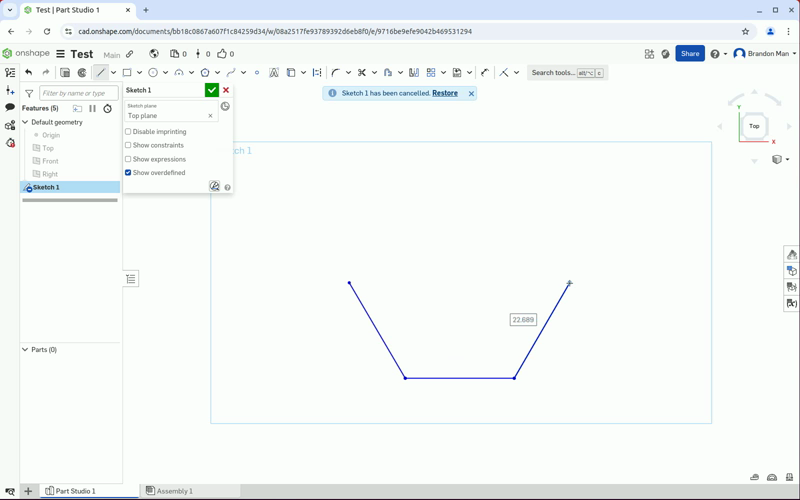
mouse_move(514, 187)
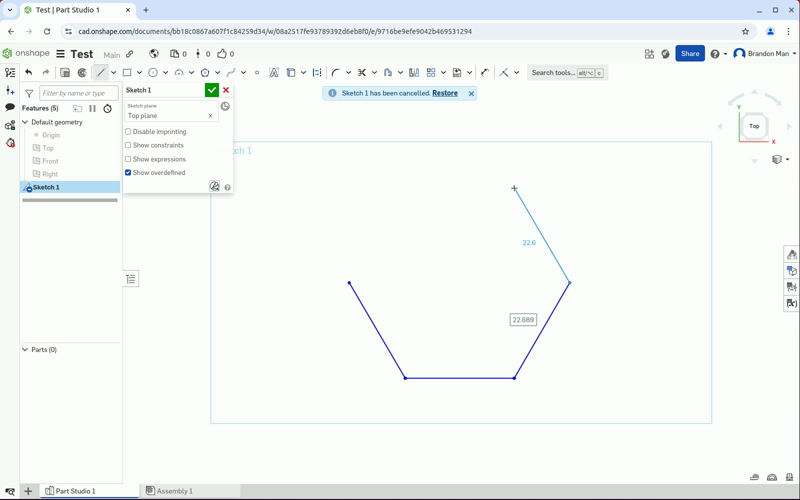
click(514, 187)
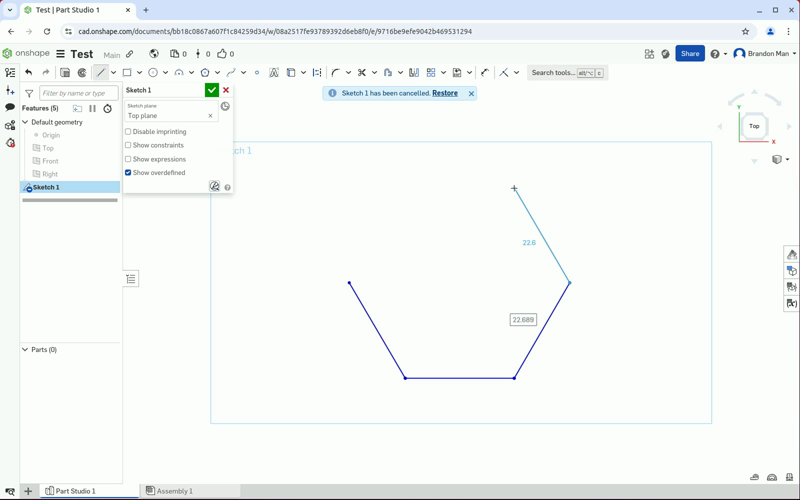
key_up(shift)
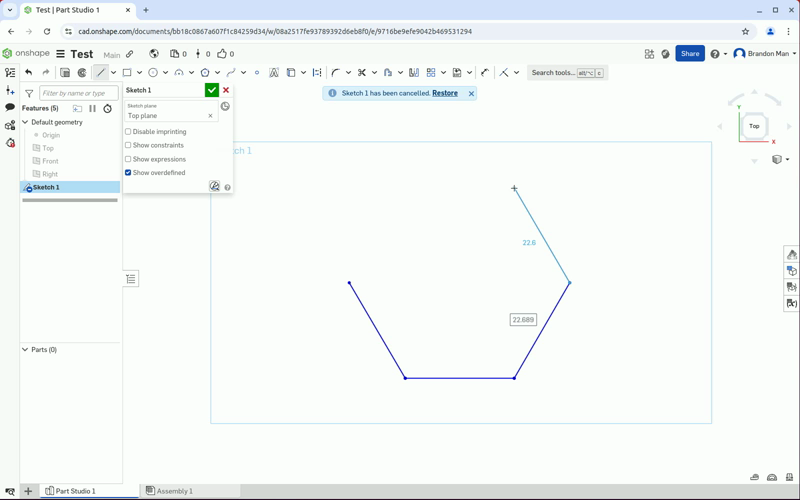
key_down(shift)
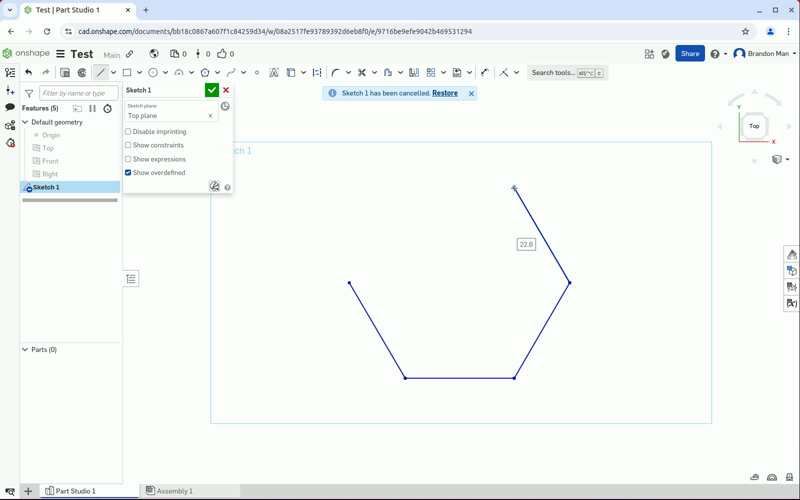
mouse_move(405, 187)
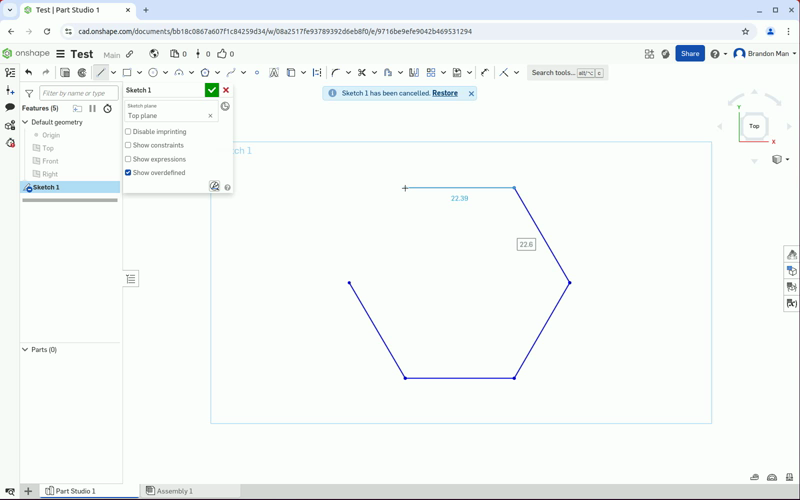
click(405, 187)
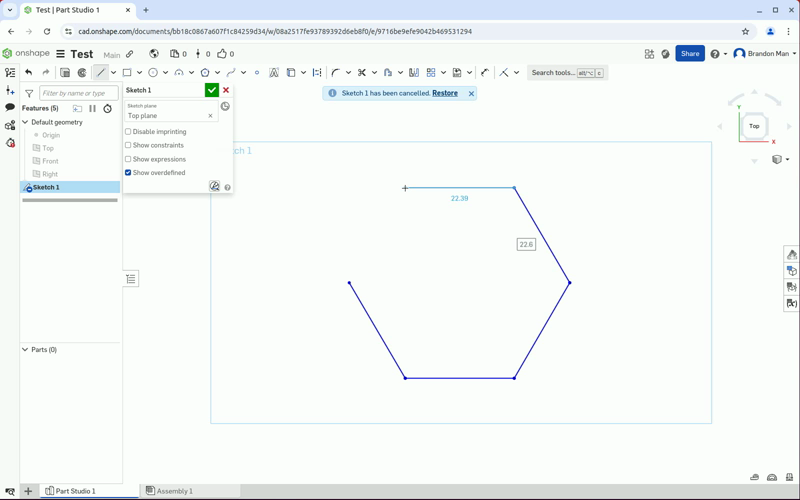
key_up(shift)
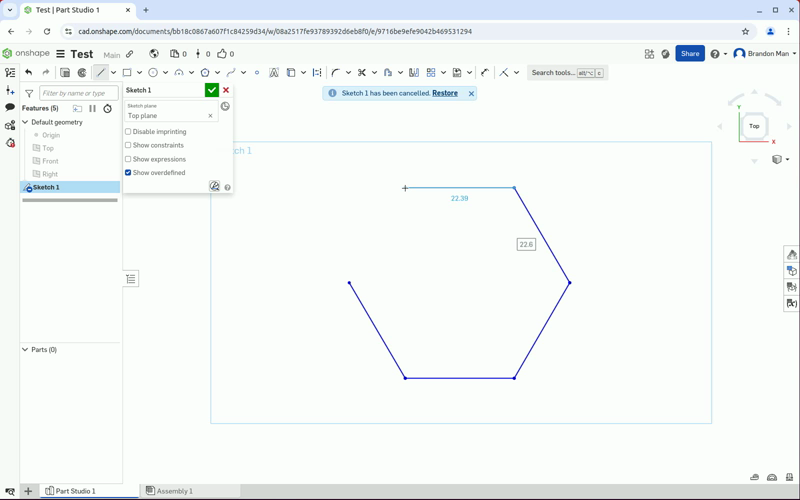
key_down(shift)
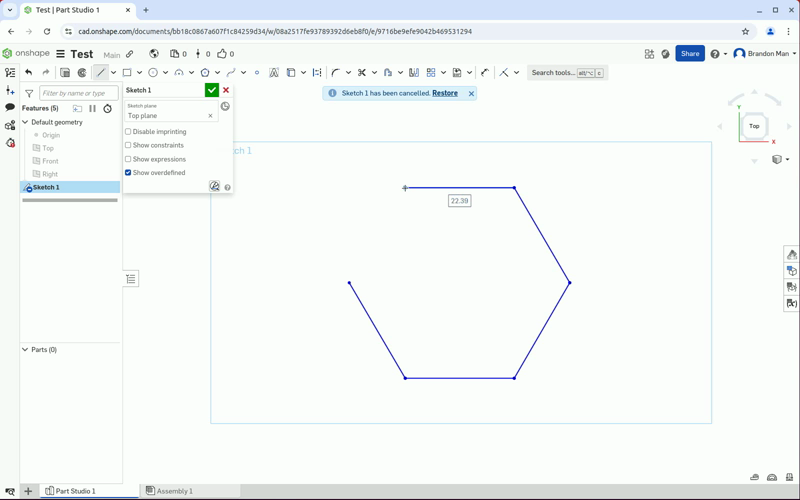
mouse_move(349, 282)
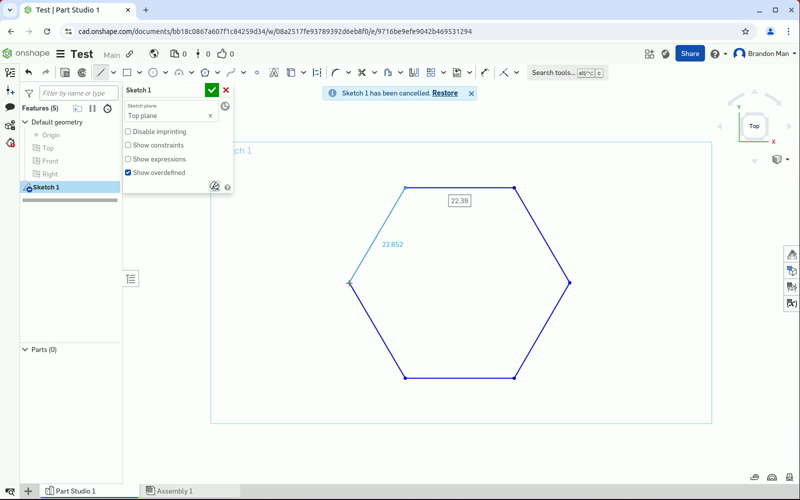
key_up(shift)
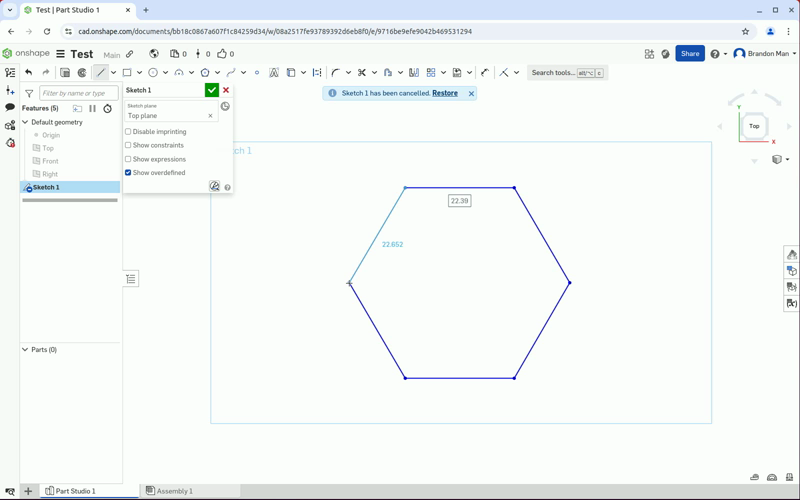
click(349, 282)
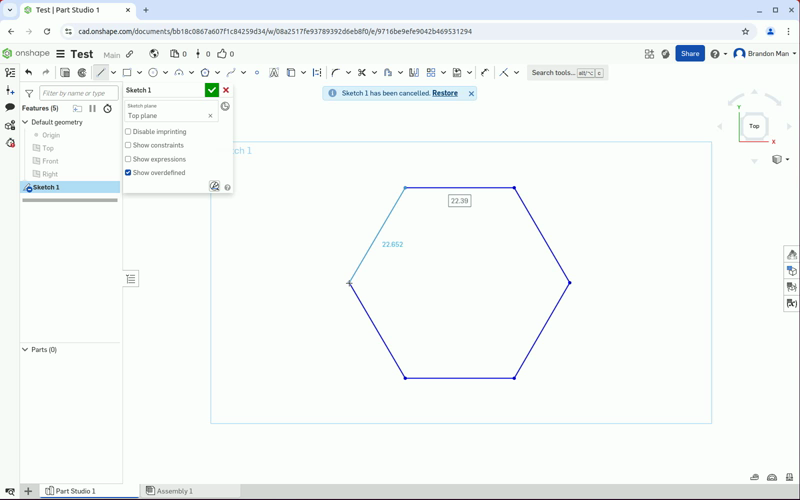
key(esc)
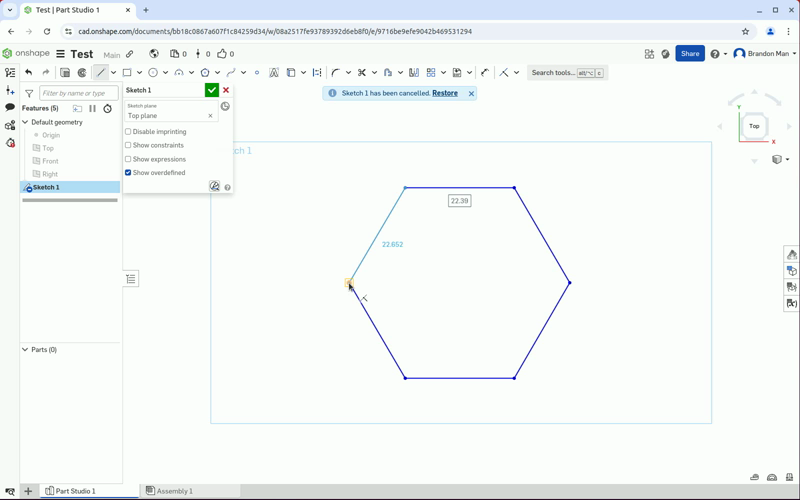
mouse_move(383, 294)
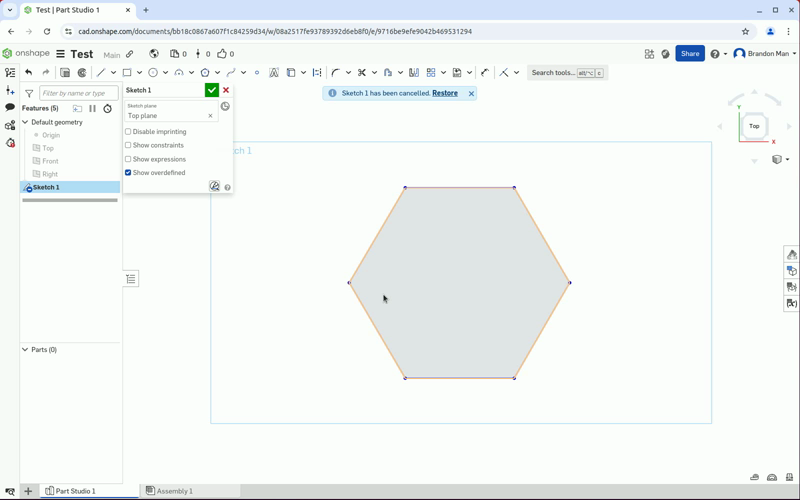
click(383, 294)
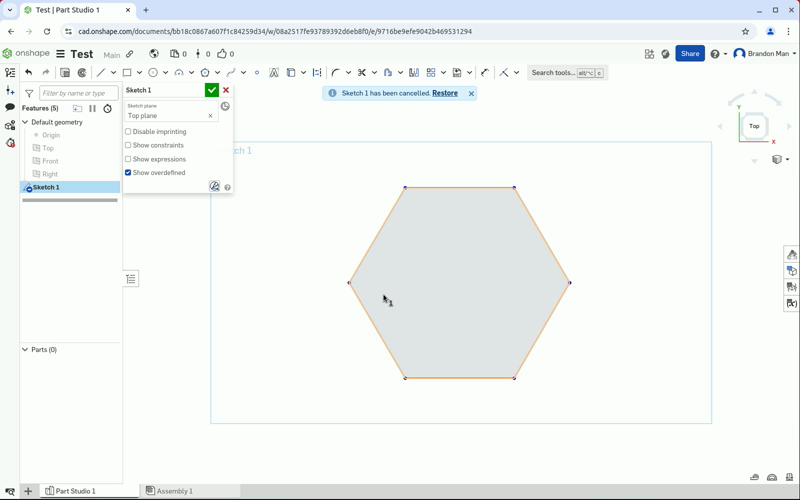
mouse_move(73, 352)
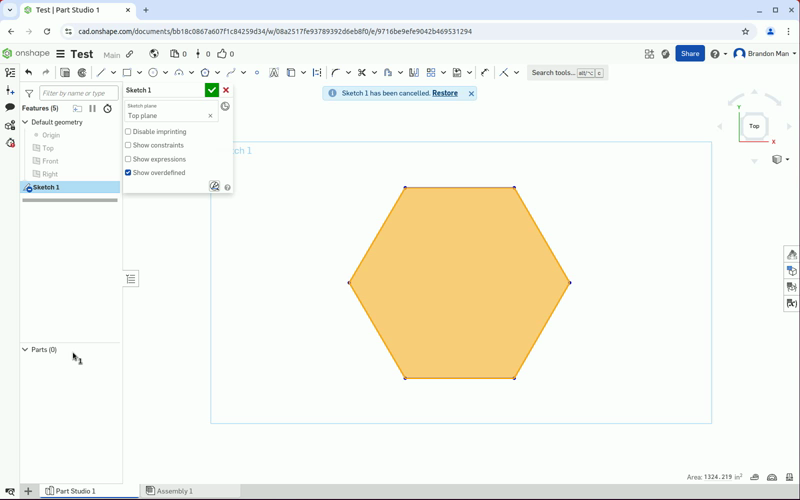
key(shift+y)
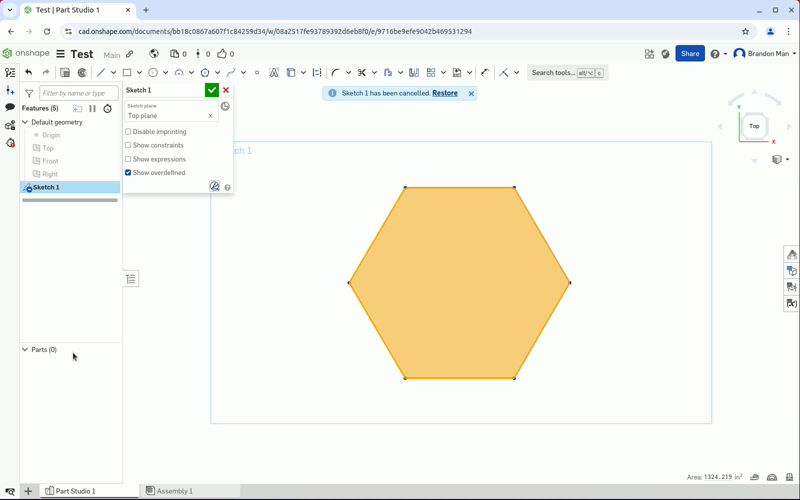
key(shift+e)
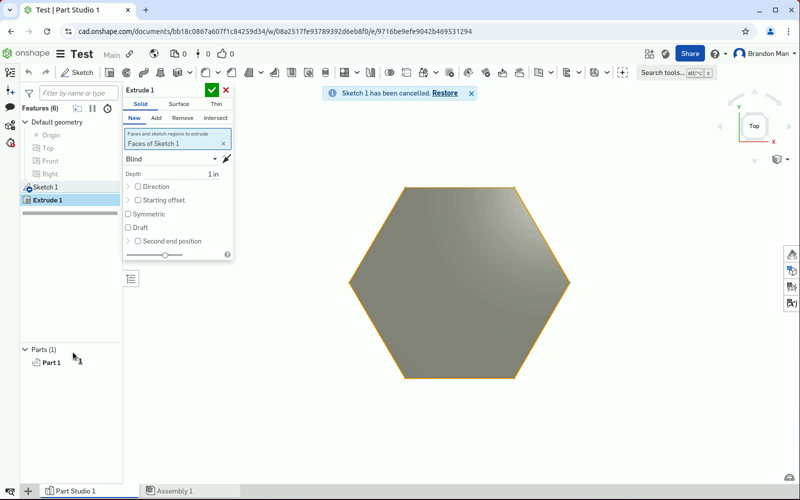
mouse_move(143, 106)
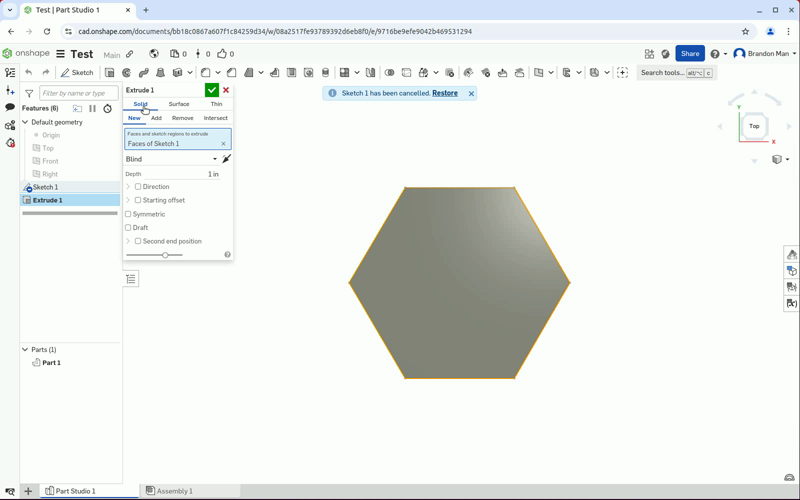
click(143, 106)
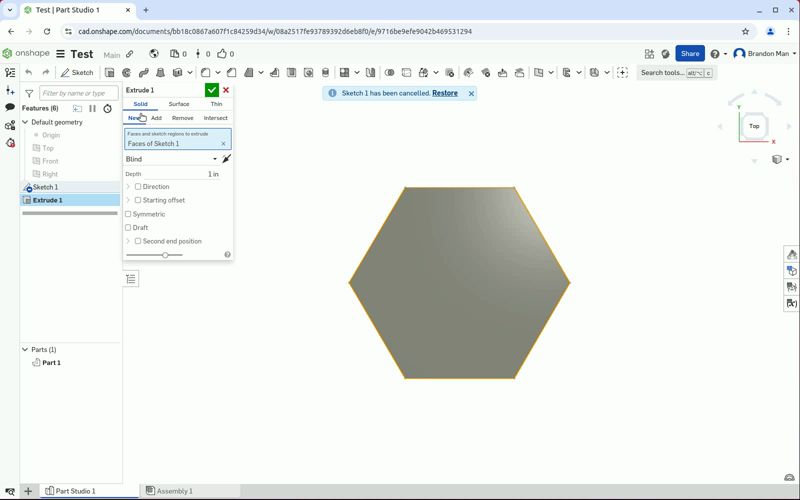
mouse_move(137, 120)
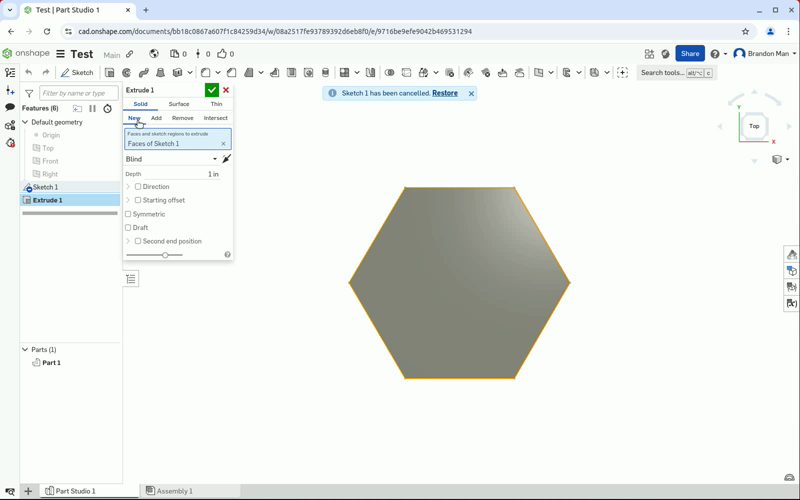
click(137, 120)
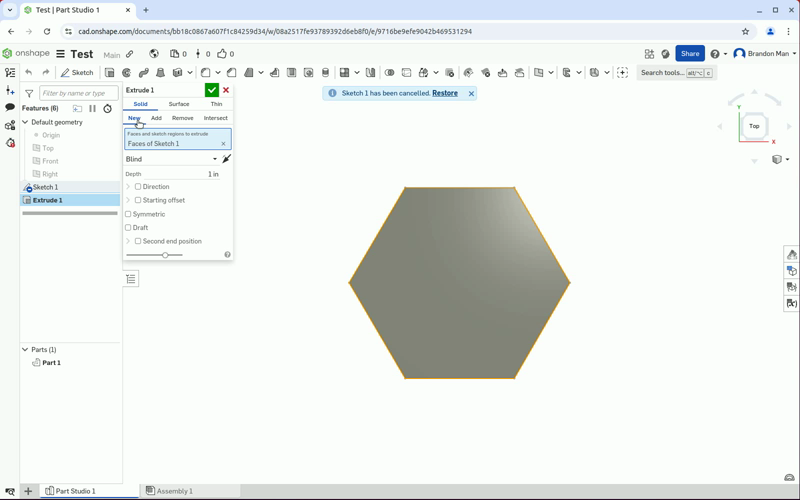
key(tab, 4)
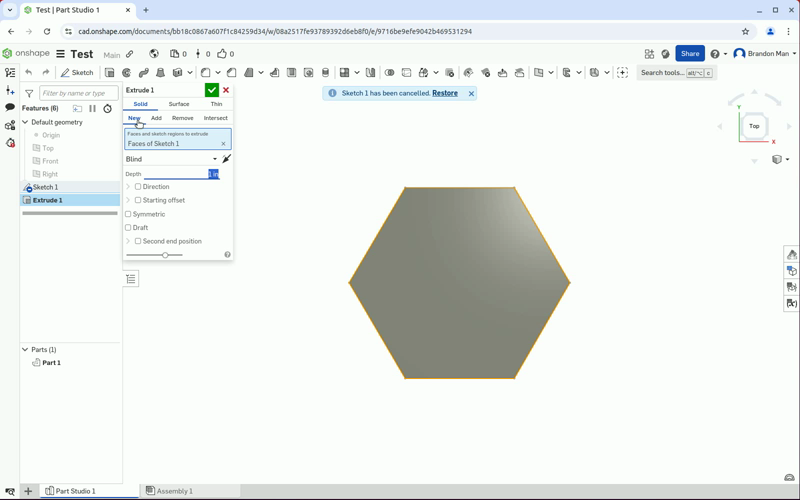
text(15.405)
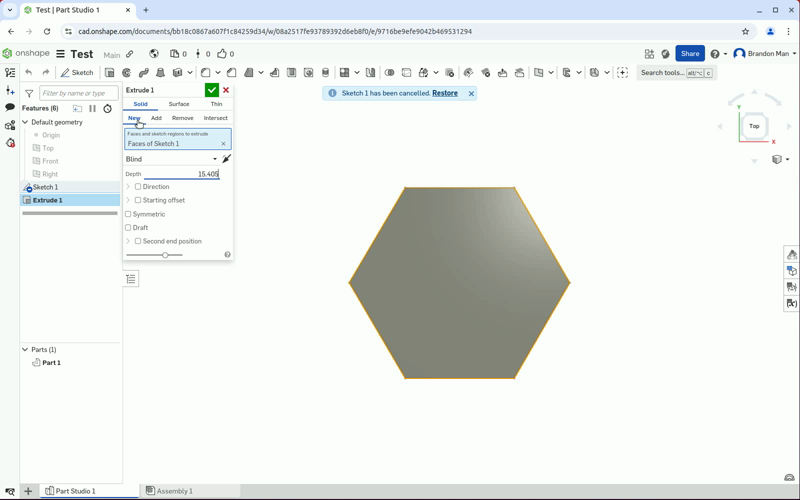
key(enter)
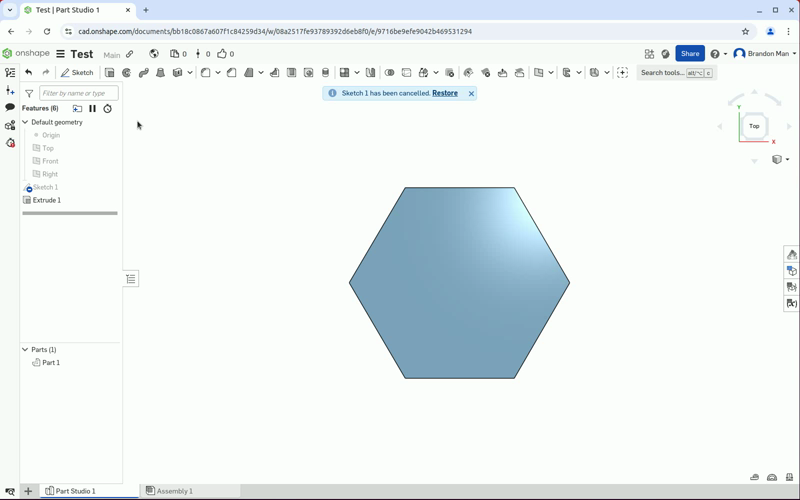
key(shift+h)
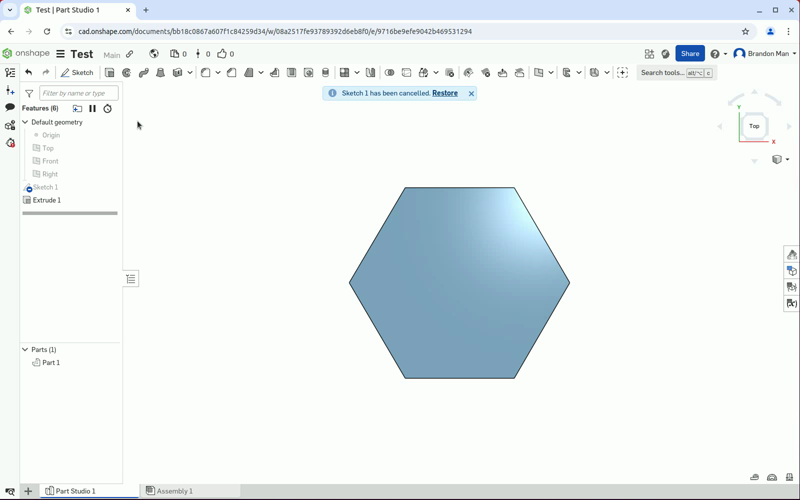
key(shift+h)
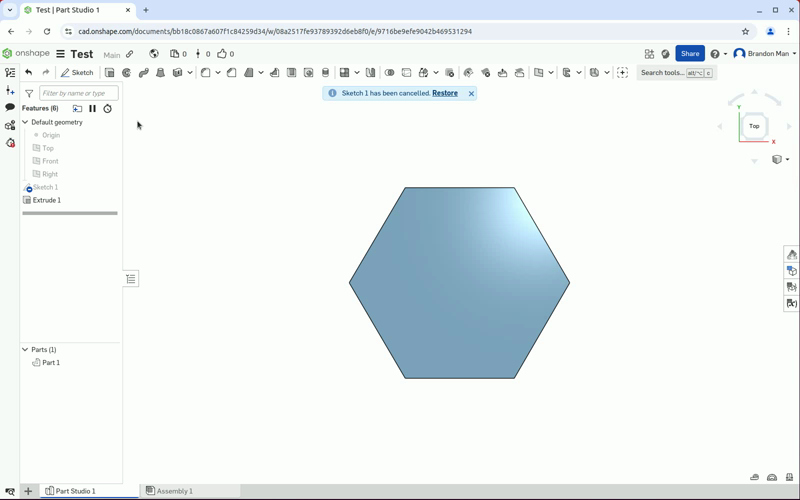
mouse_move(73, 189)
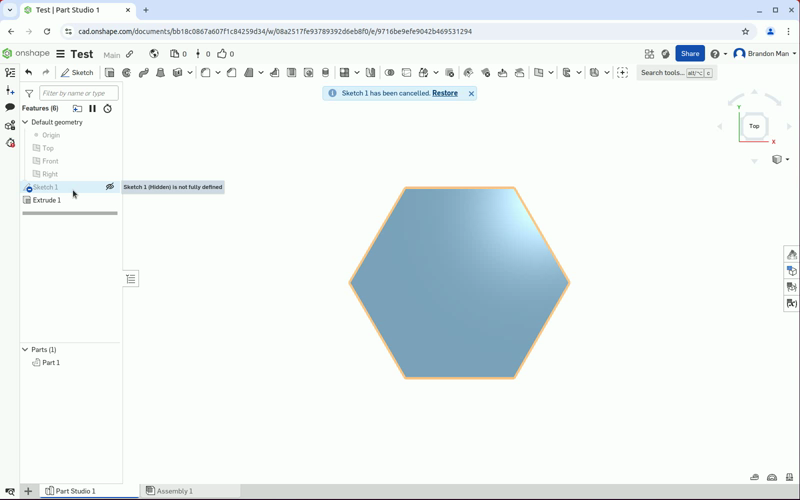
click(73, 189)
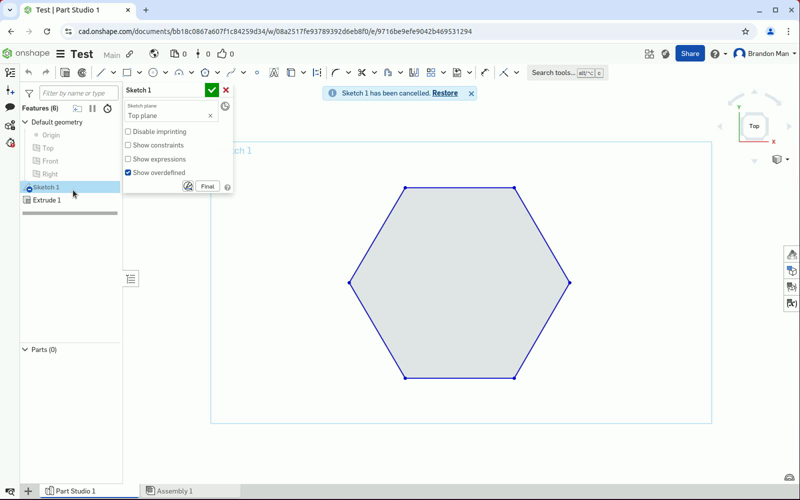
mouse_move(229, 92)
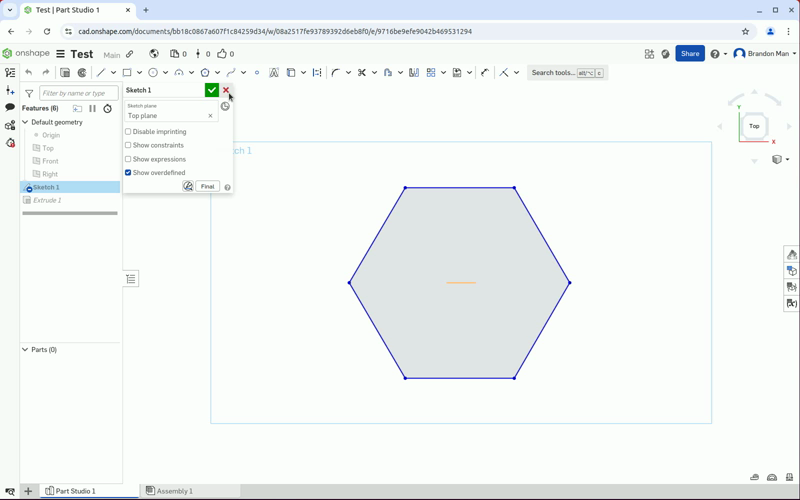
click(229, 92)
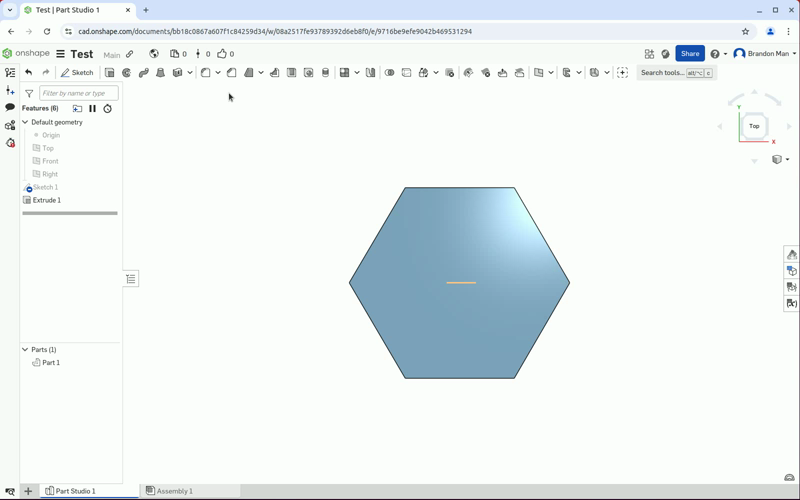
mouse_move(541, 75)
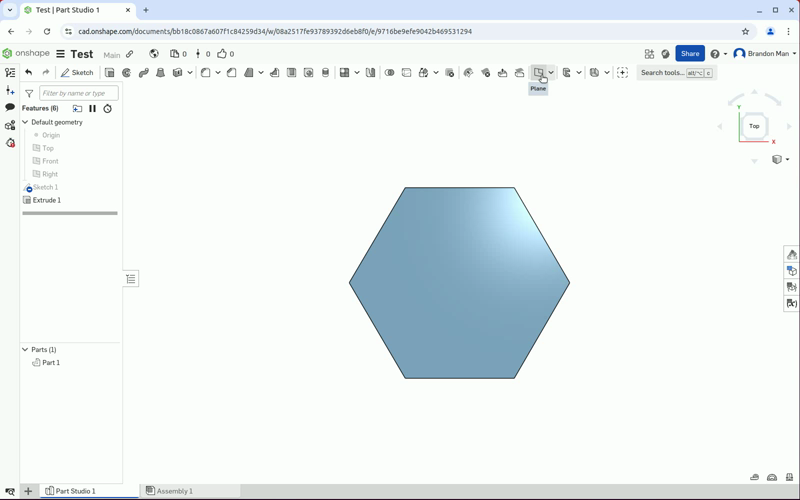
click(541, 75)
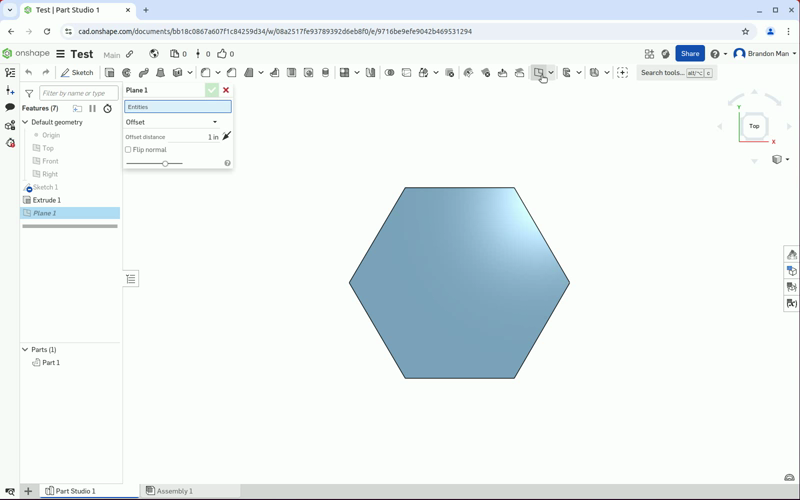
mouse_move(73, 150)
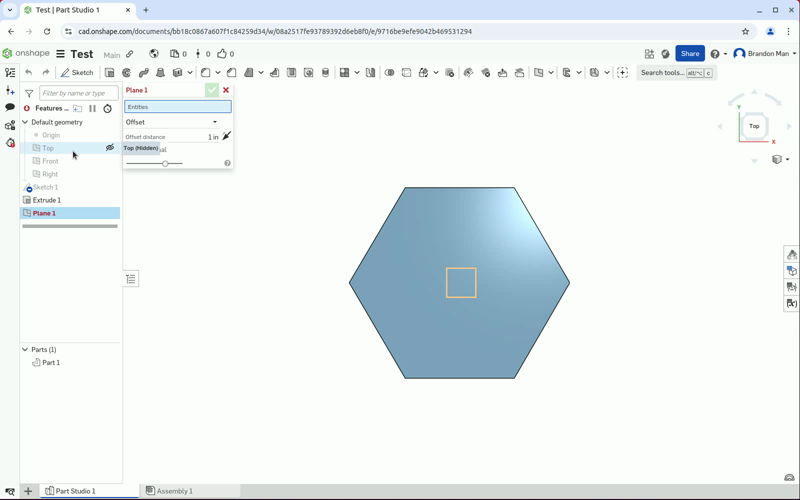
click(73, 150)
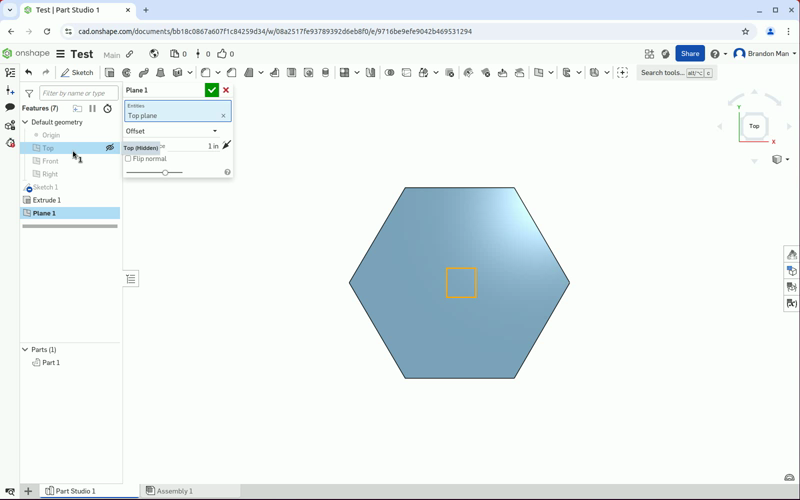
key(tab, 2)
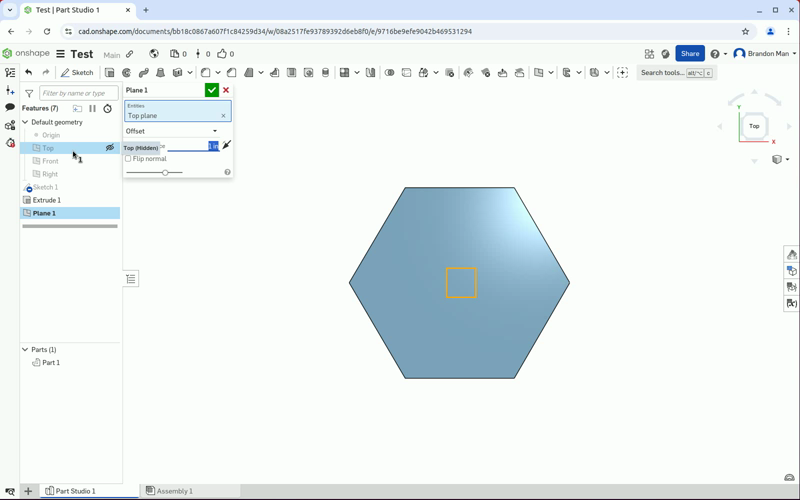
text(15.405)
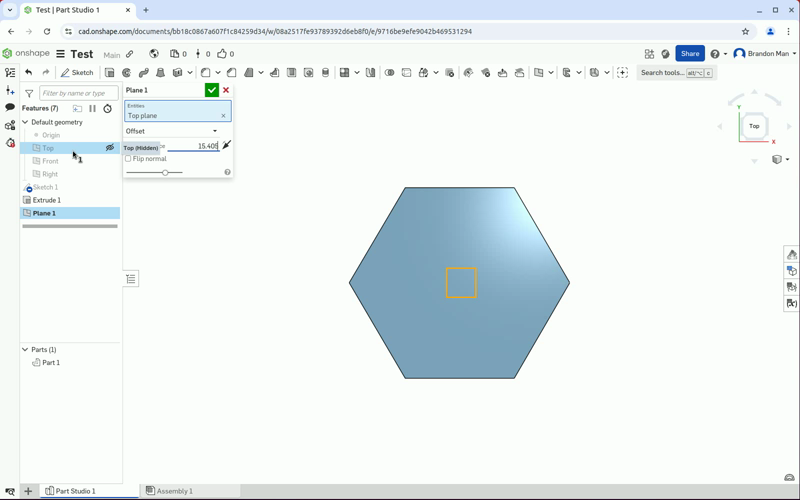
key(enter, 2)
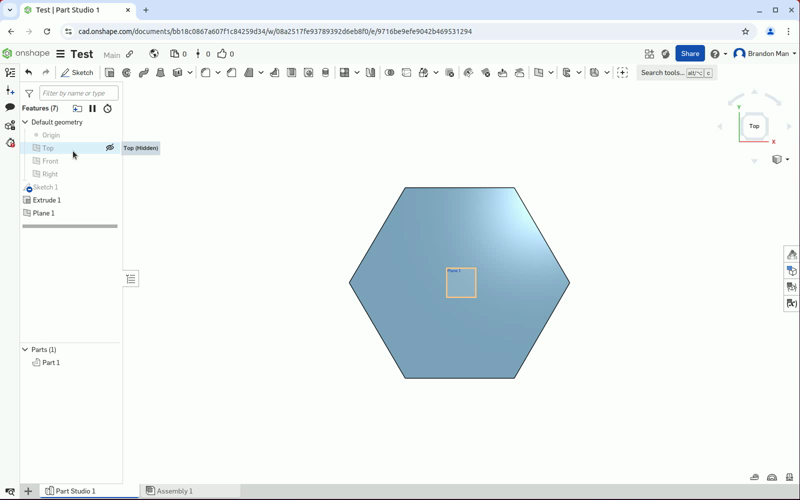
key(shift+s)
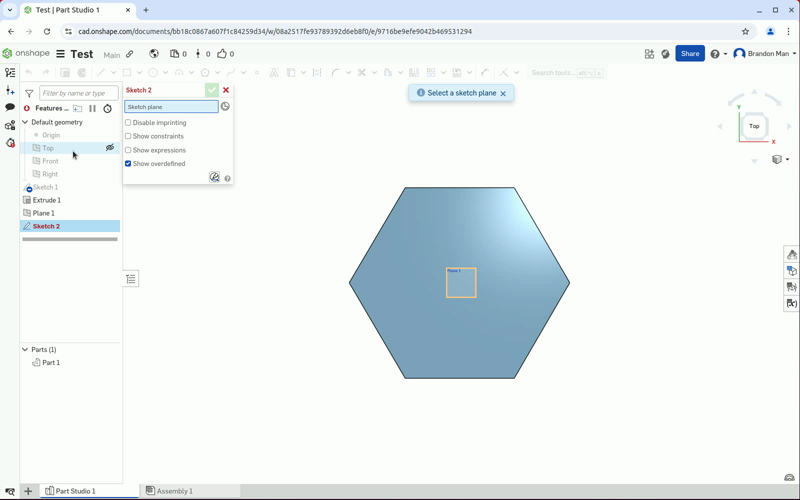
mouse_move(73, 215)
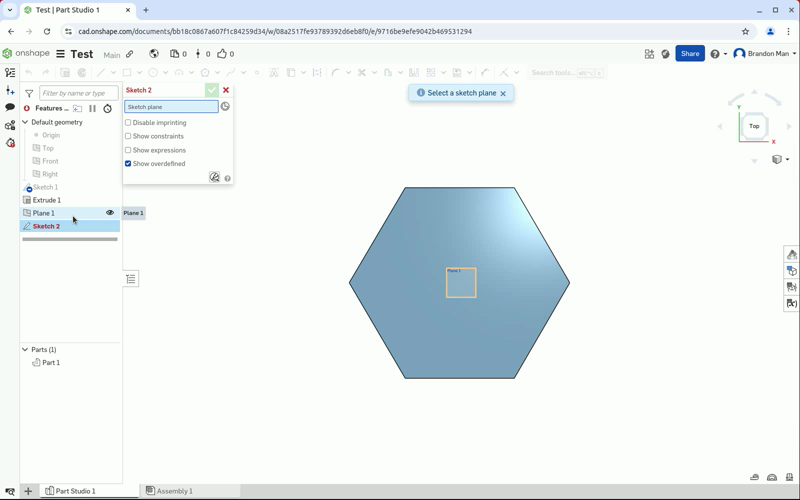
click(73, 215)
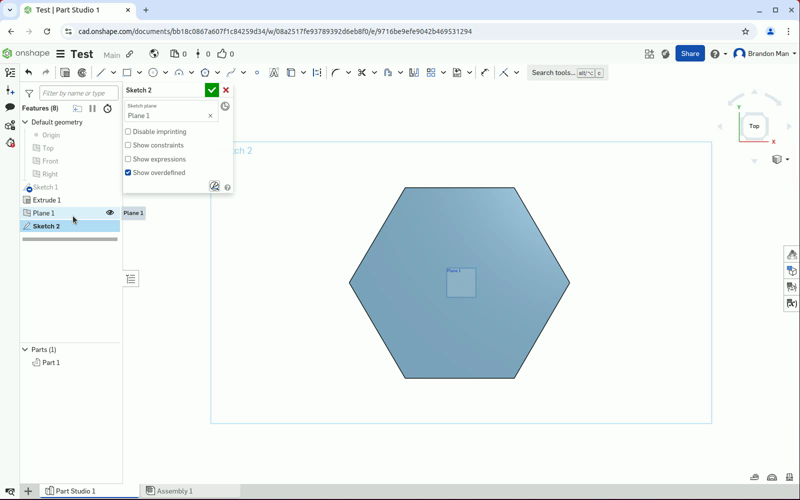
mouse_move(73, 352)
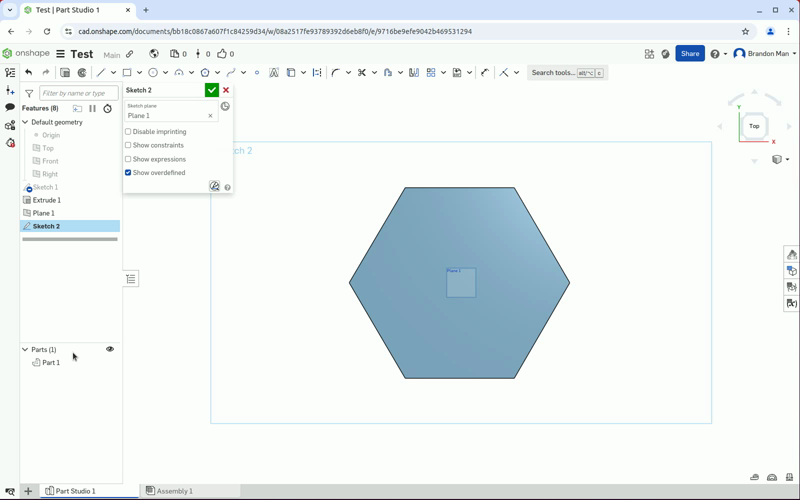
key(y)
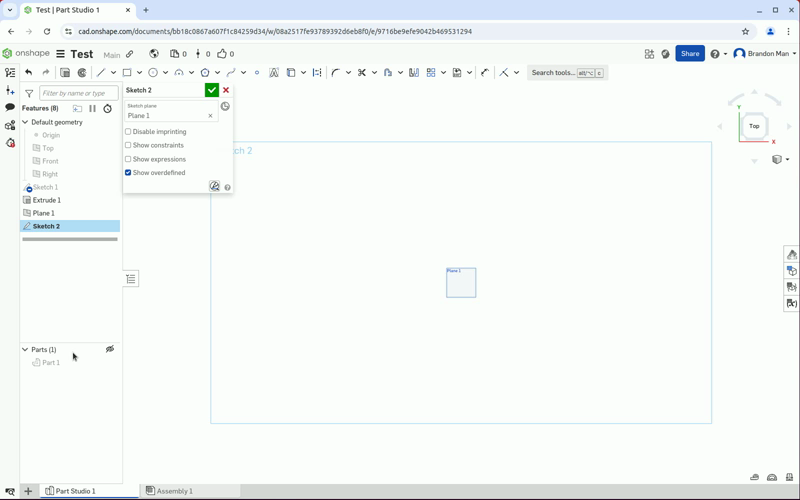
key(c)
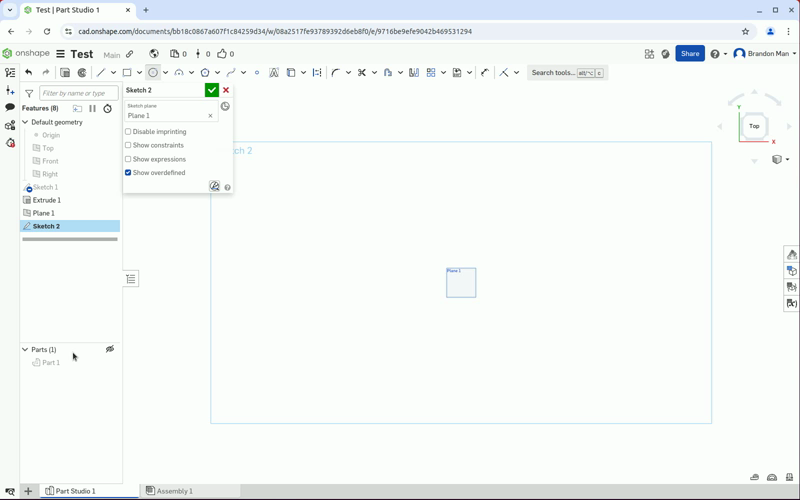
key_down(shift)
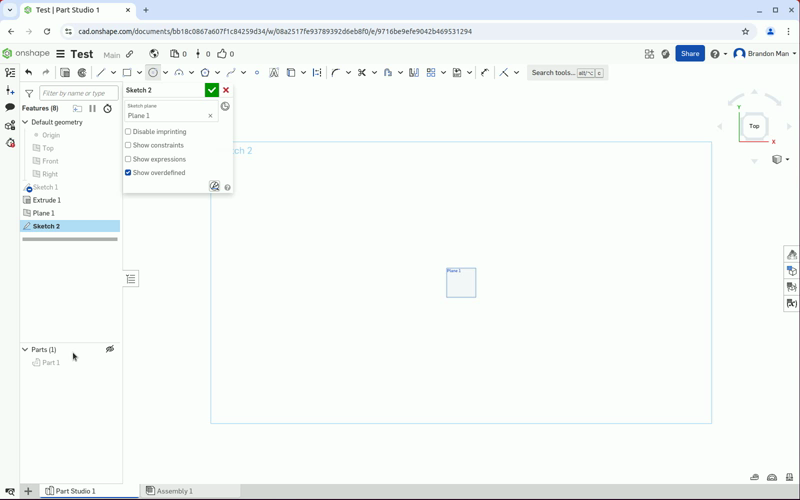
mouse_move(461, 282)
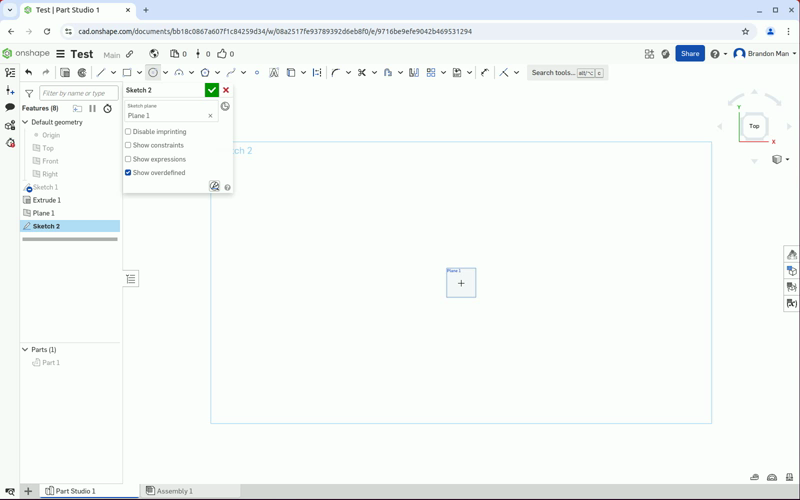
click(461, 282)
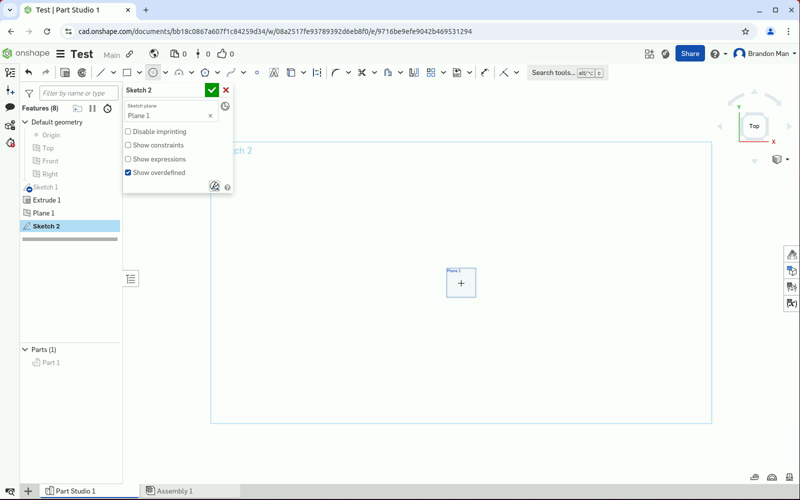
key_up(shift)
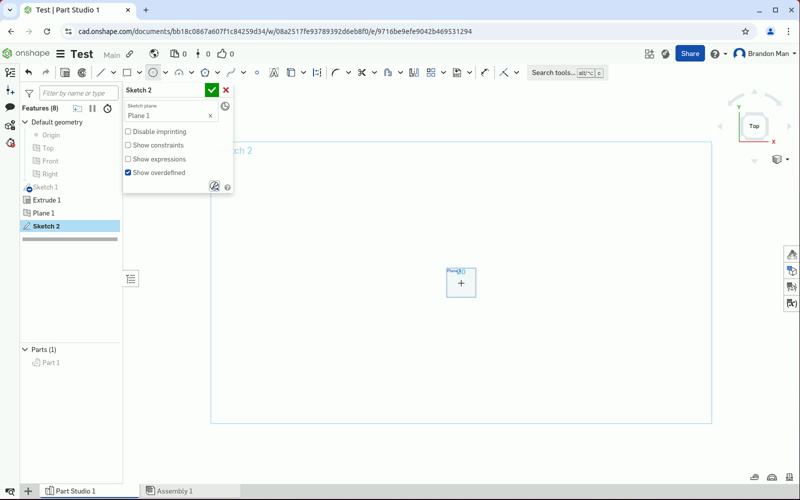
mouse_move(552, 282)
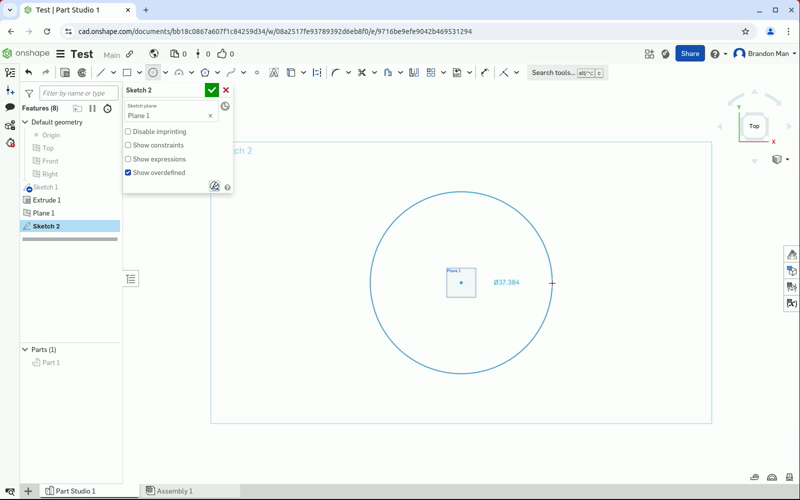
click(552, 282)
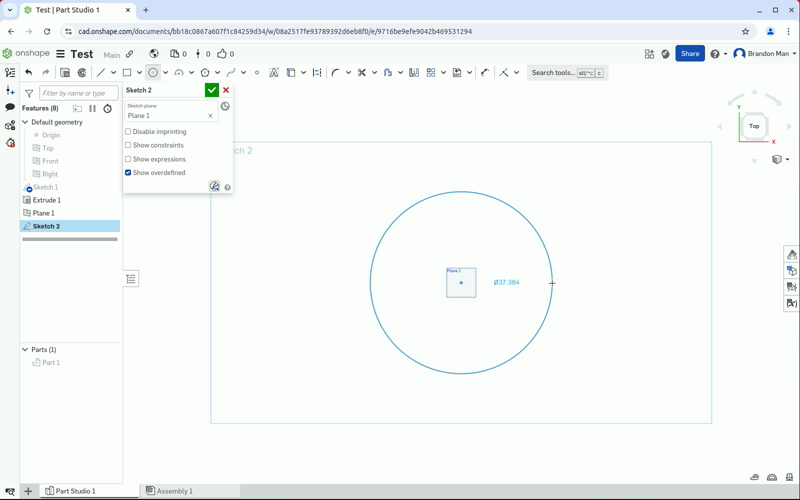
key(esc)
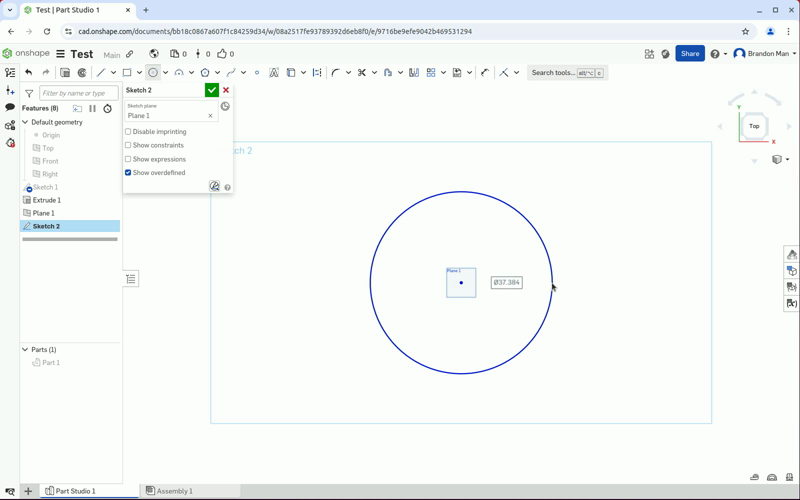
mouse_move(461, 272)
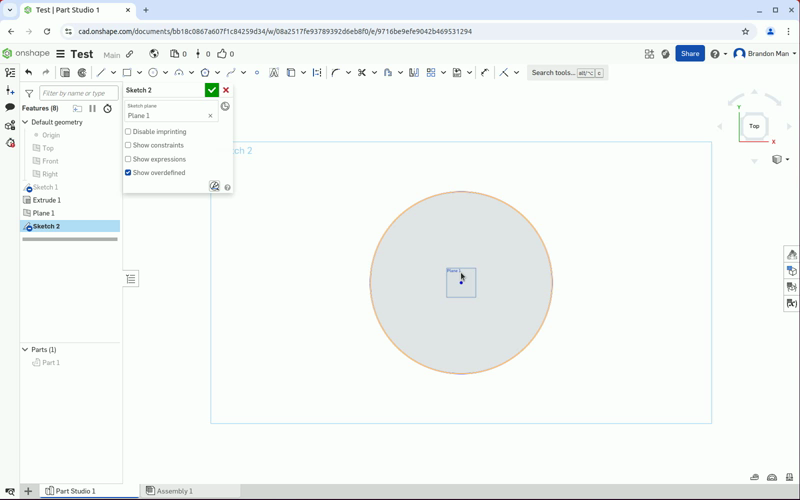
click(461, 272)
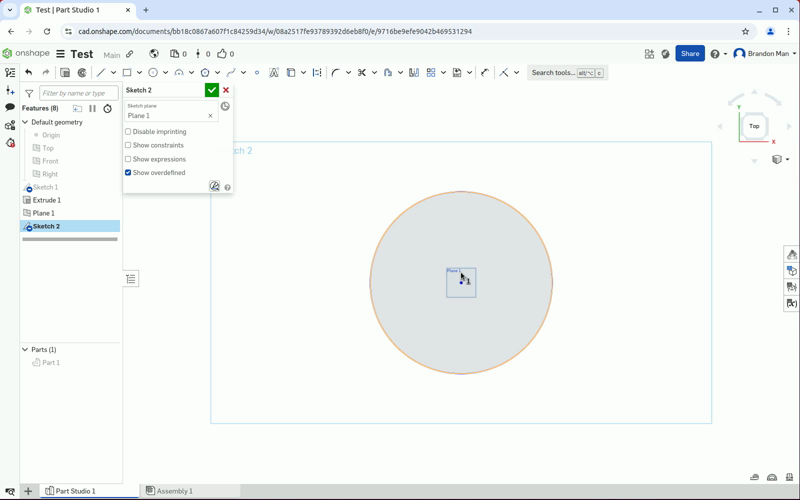
mouse_move(73, 352)
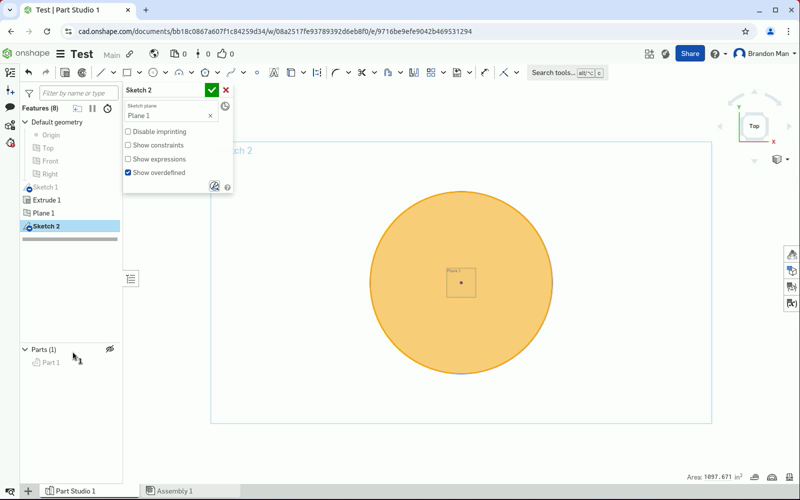
key(shift+y)
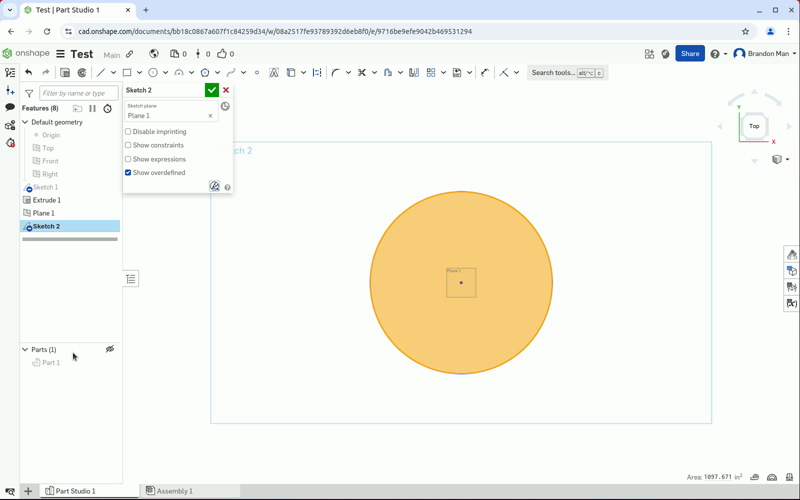
key(shift+e)
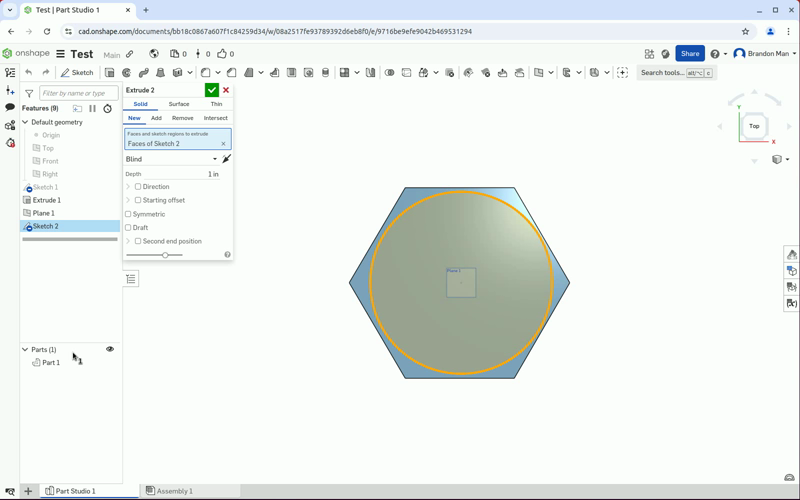
mouse_move(143, 106)
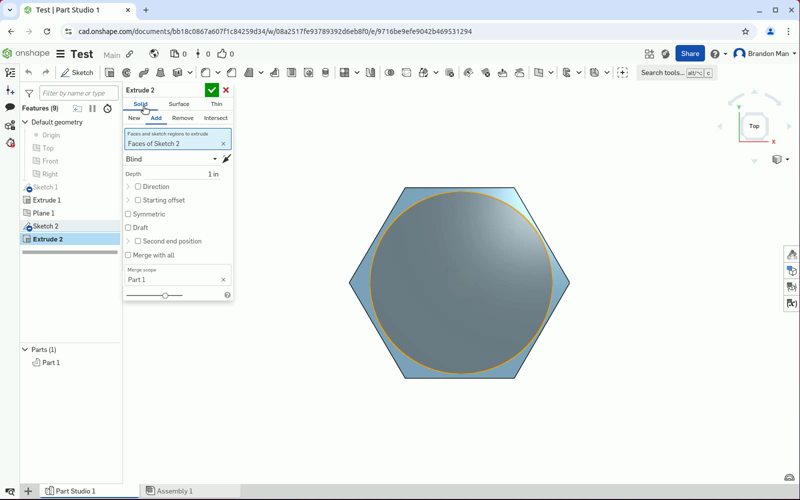
click(143, 106)
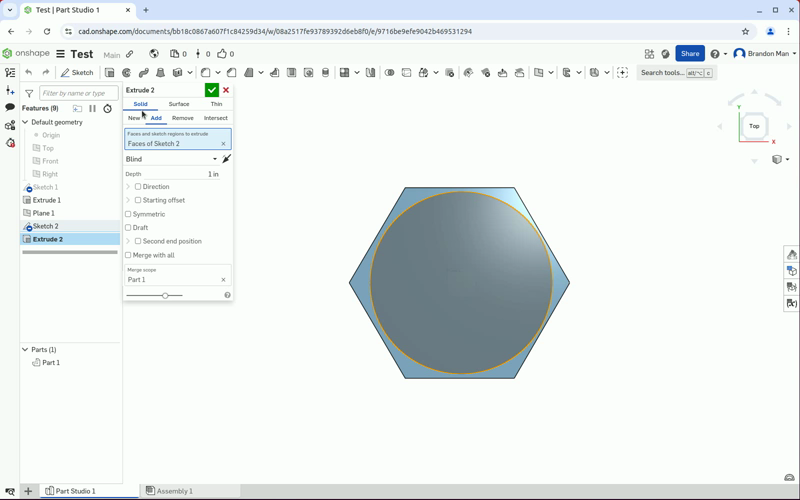
mouse_move(137, 120)
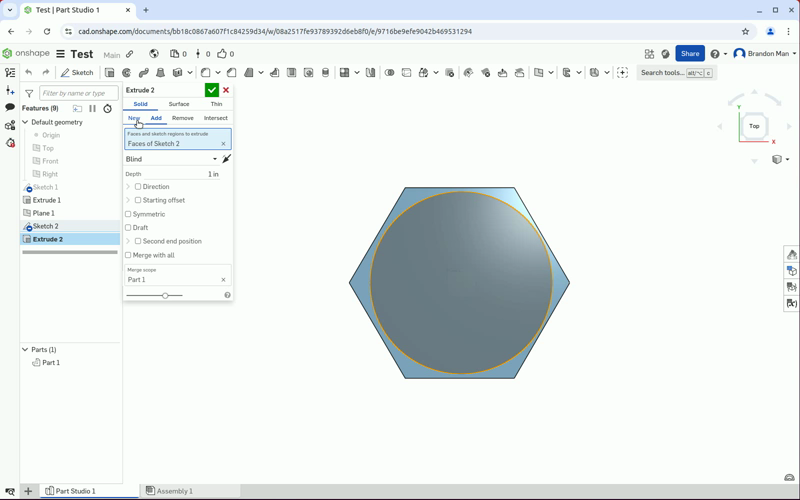
click(137, 120)
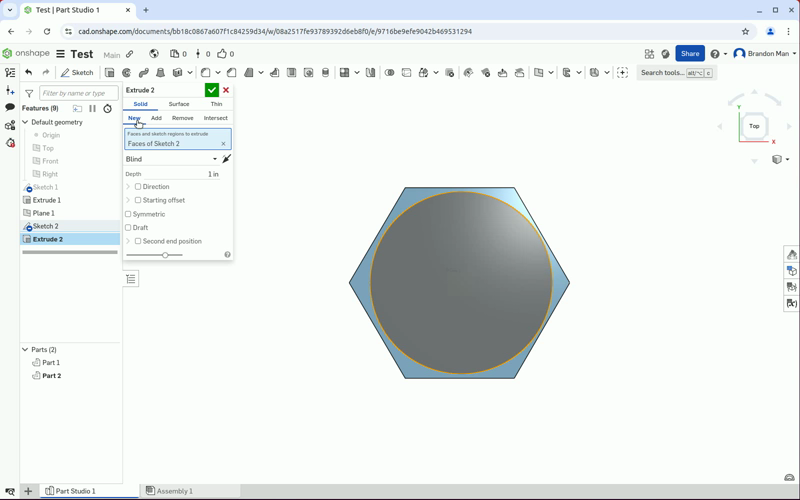
key(tab, 4)
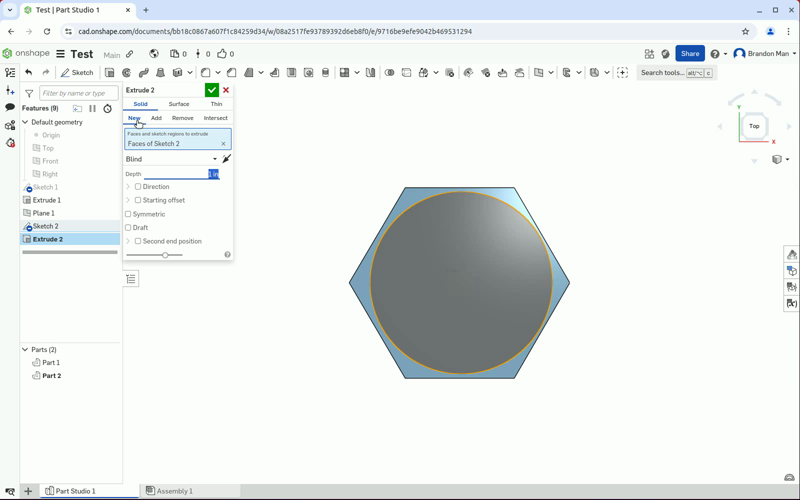
text(7.703)
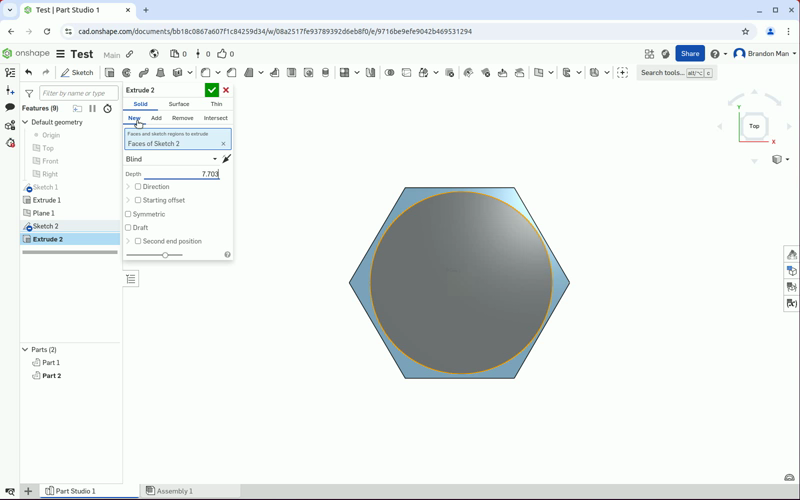
key(enter)
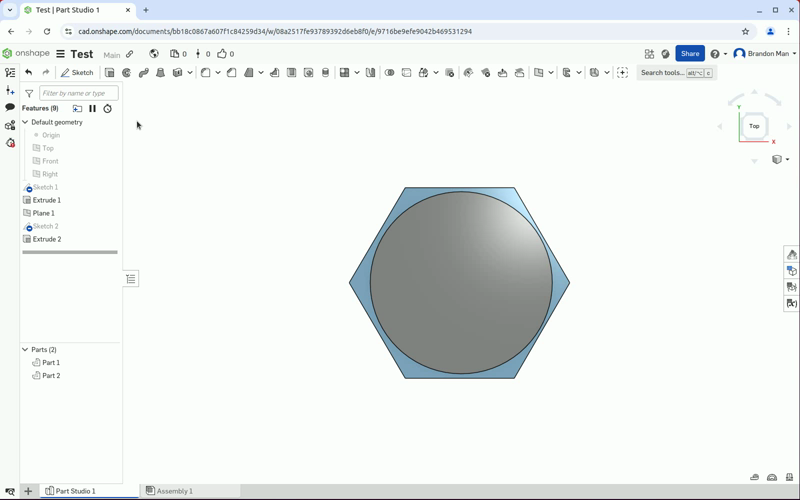
key(shift+h)
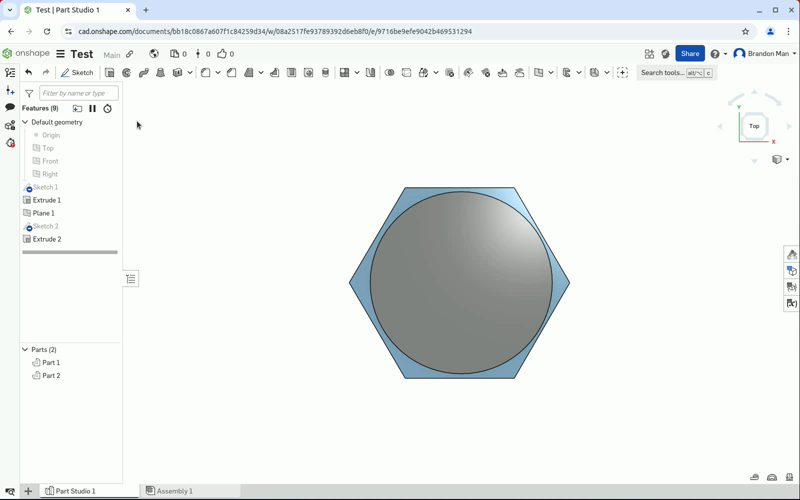
key(shift+h)
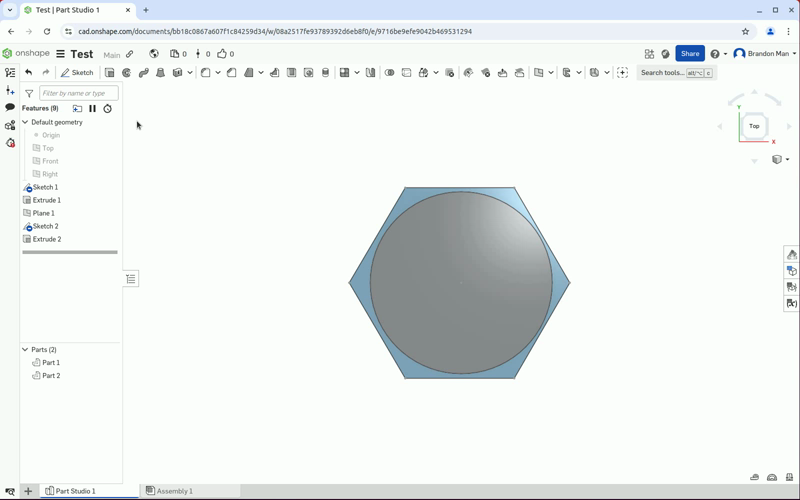
key(shift+7)
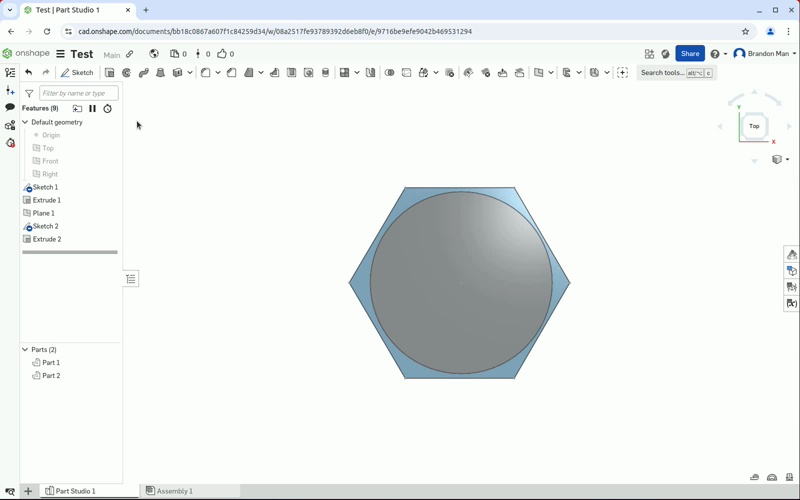
key(up, 3)
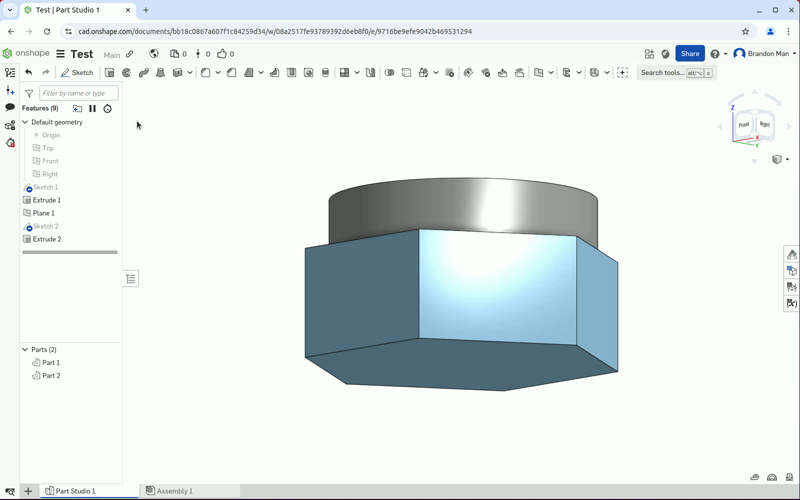
key(left, 3)
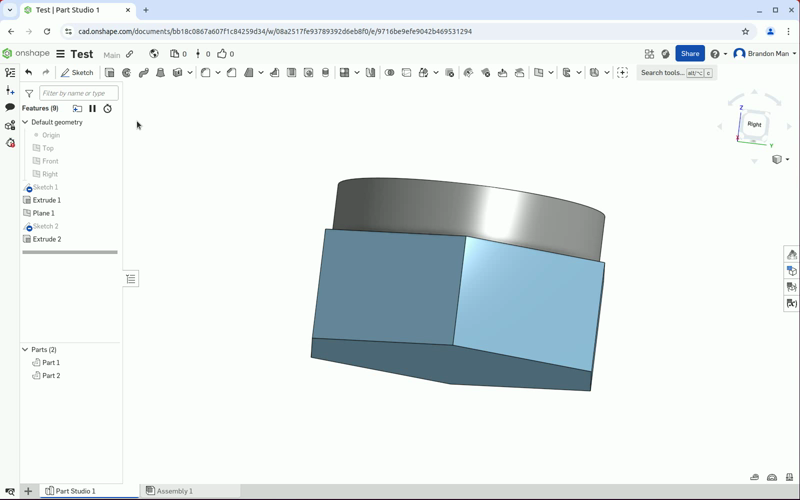
key(right, 3)
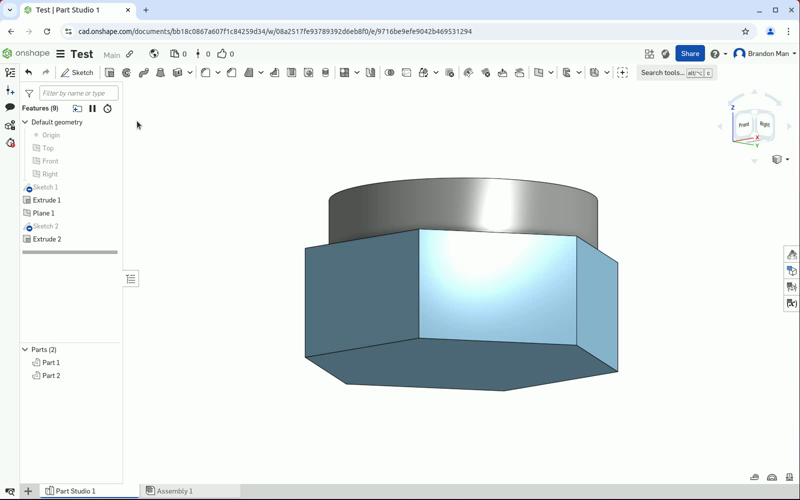
key(down, 3)
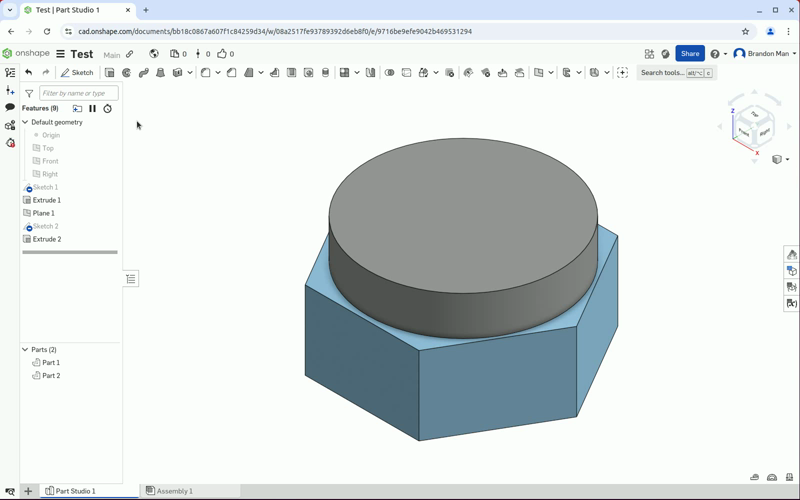
mouse_move(73, 189)
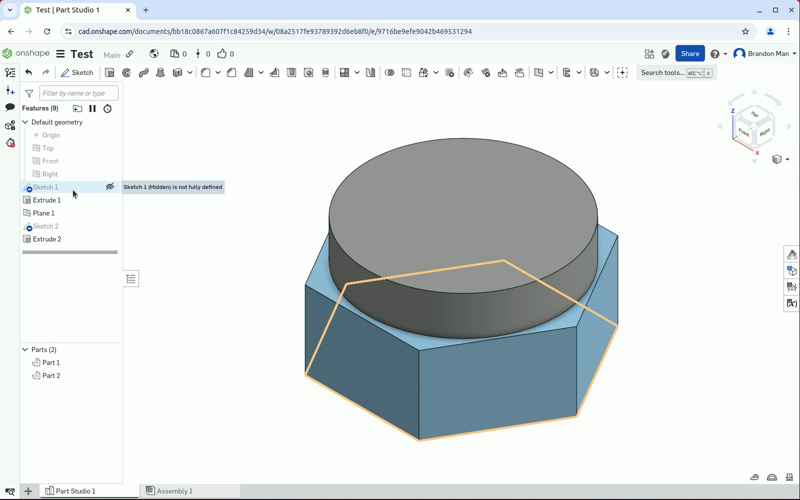
click(73, 189)